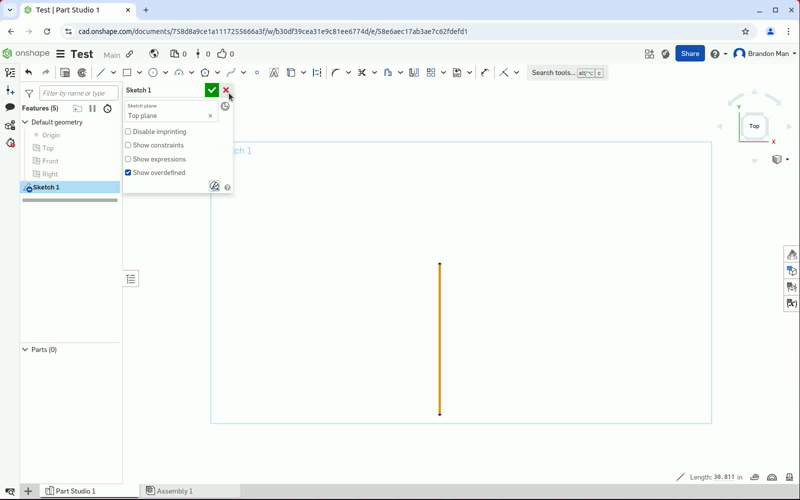
key(shift+h)
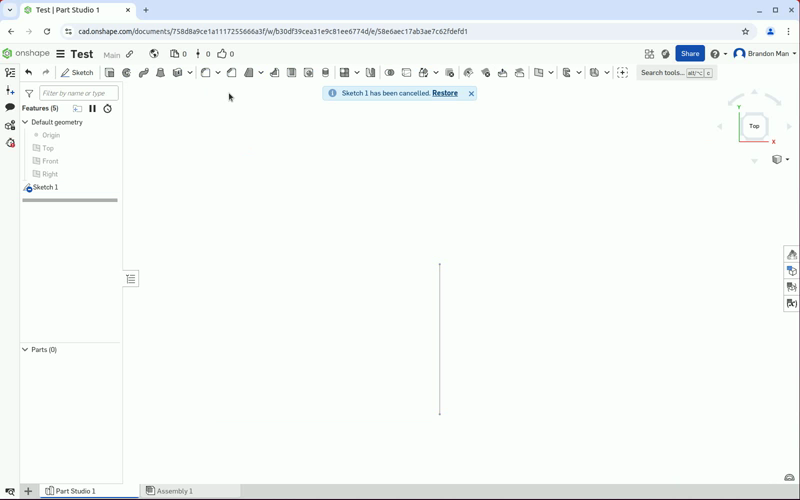
key(shift+s)
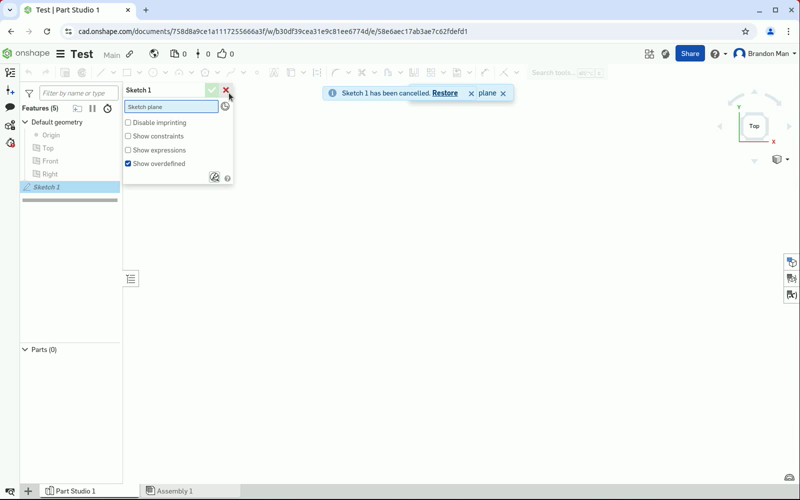
mouse_move(73, 150)
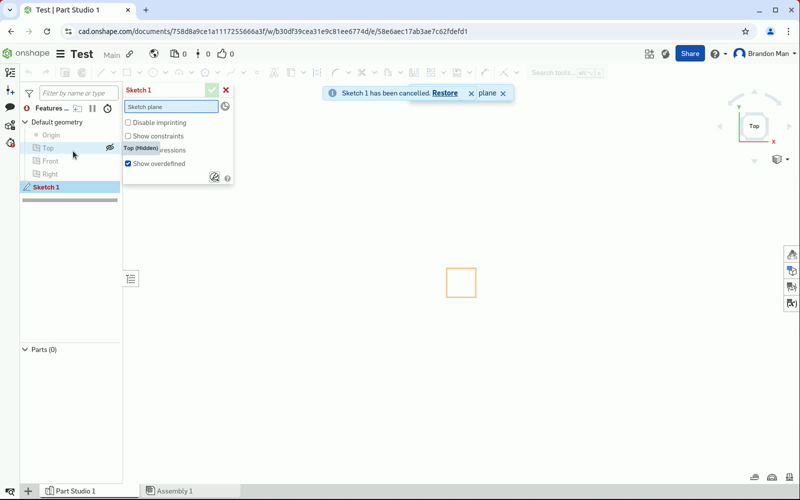
click(73, 150)
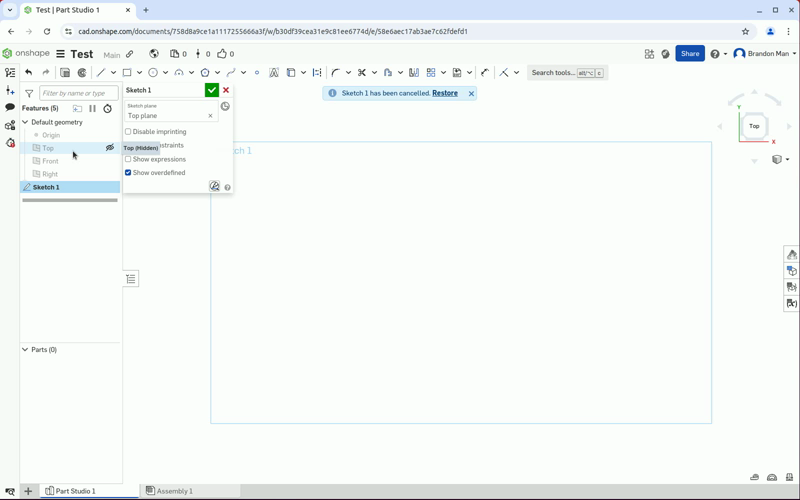
mouse_move(73, 352)
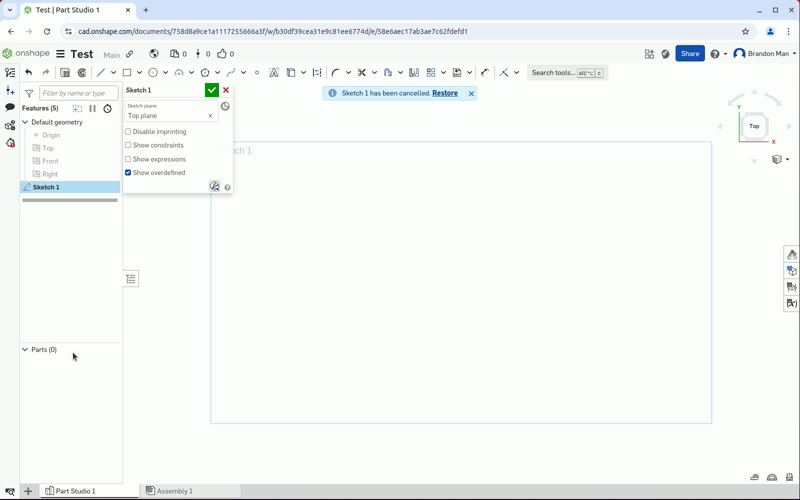
key(y)
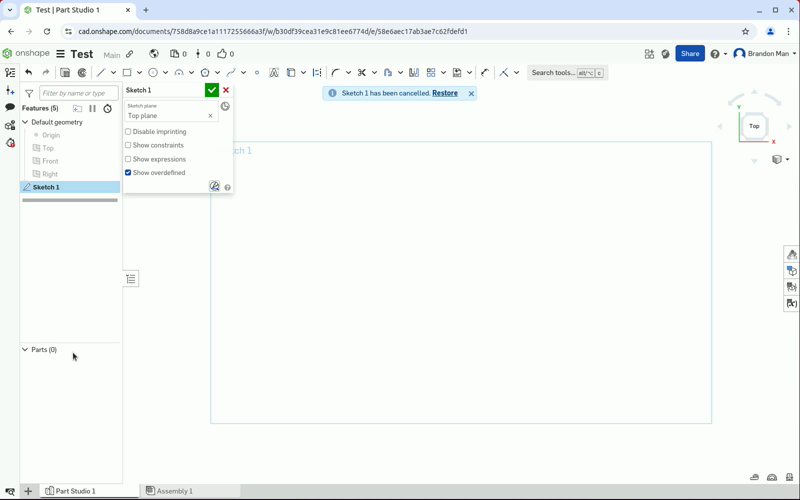
key(l)
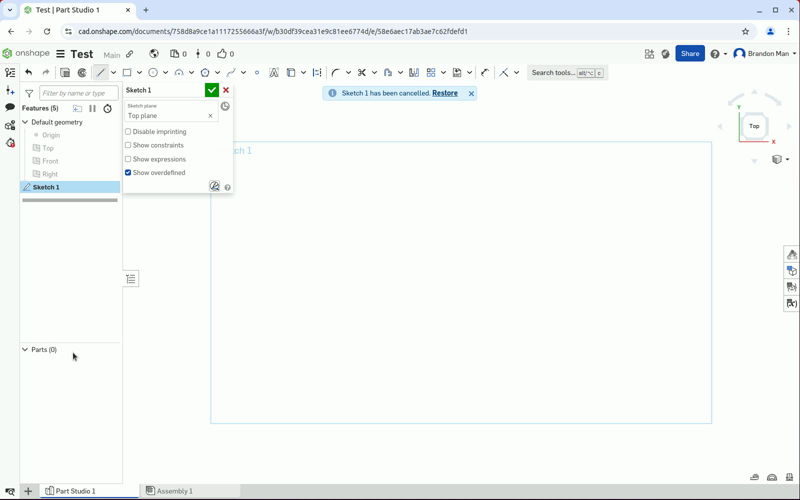
key_down(shift)
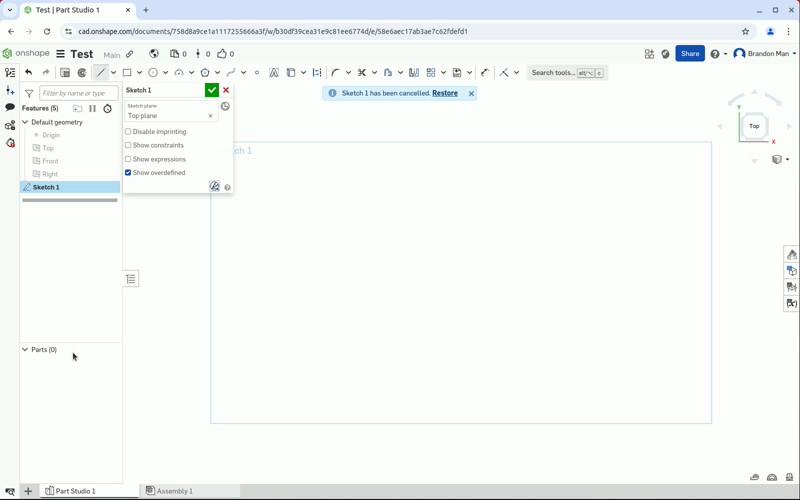
mouse_move(385, 395)
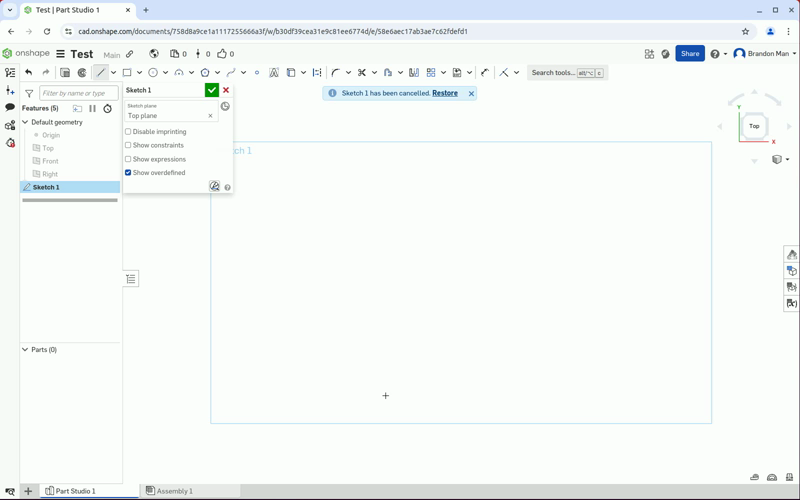
click(385, 395)
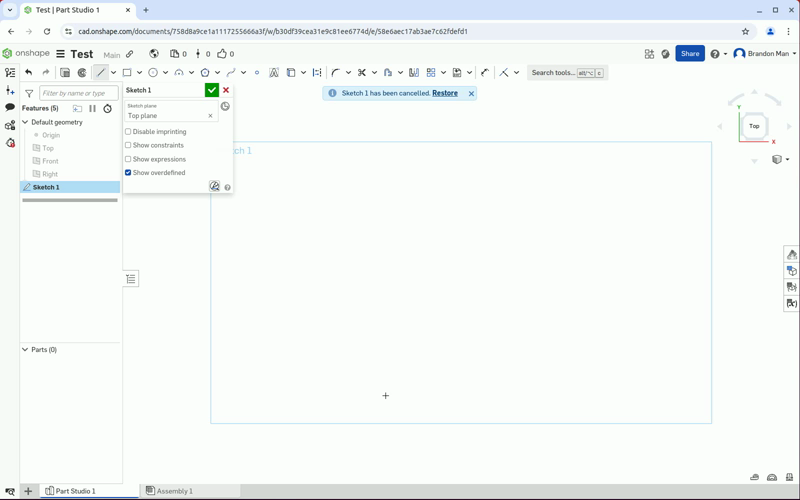
key_up(shift)
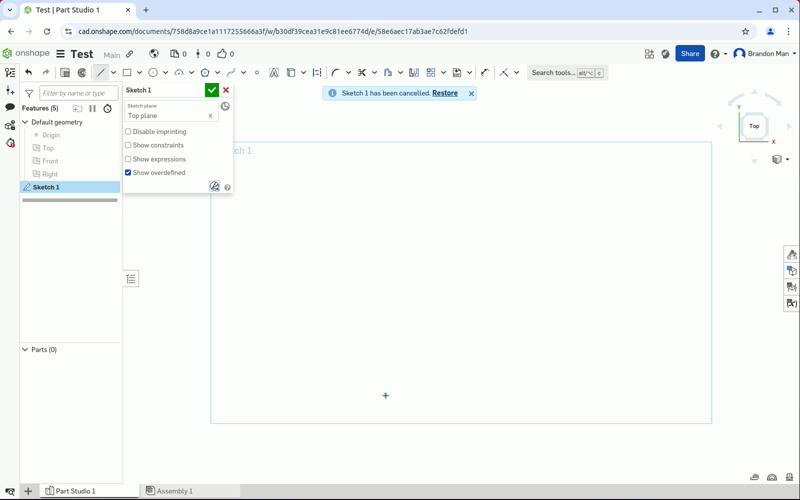
key_down(shift)
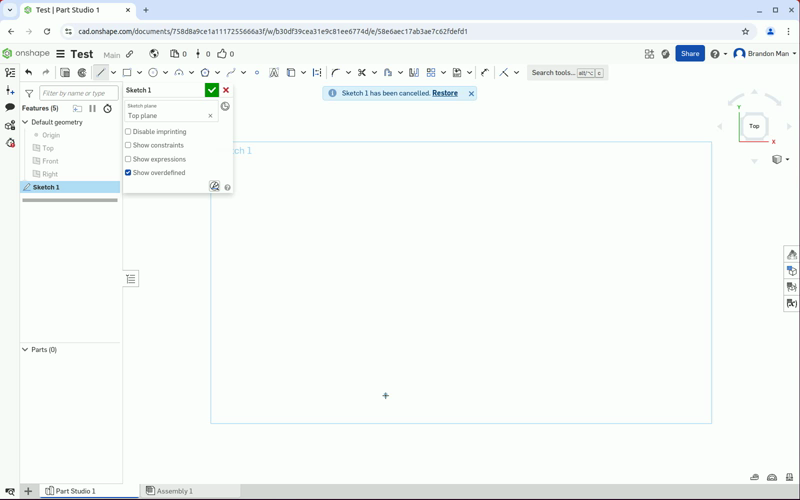
mouse_move(536, 395)
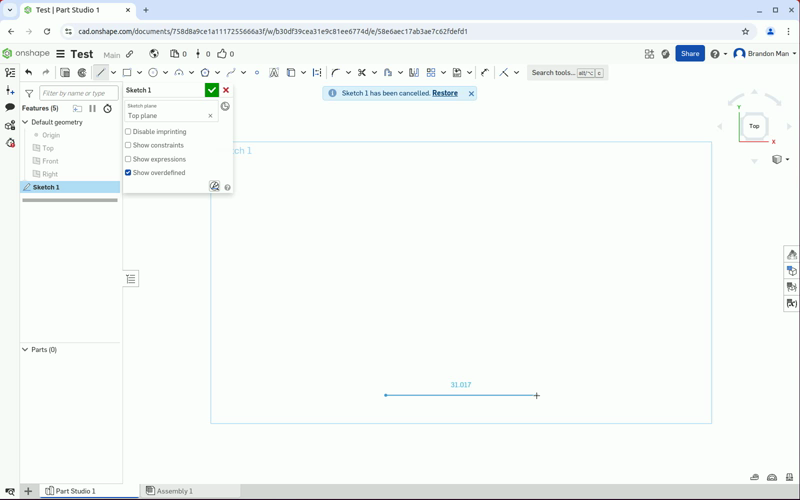
click(536, 395)
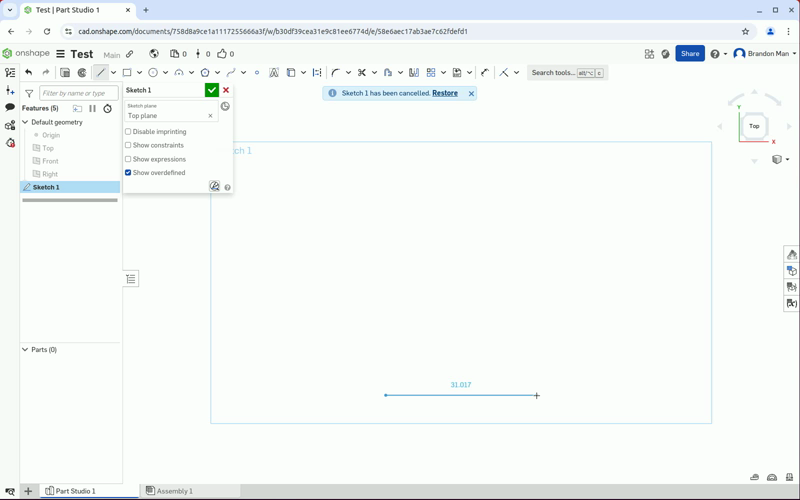
key_up(shift)
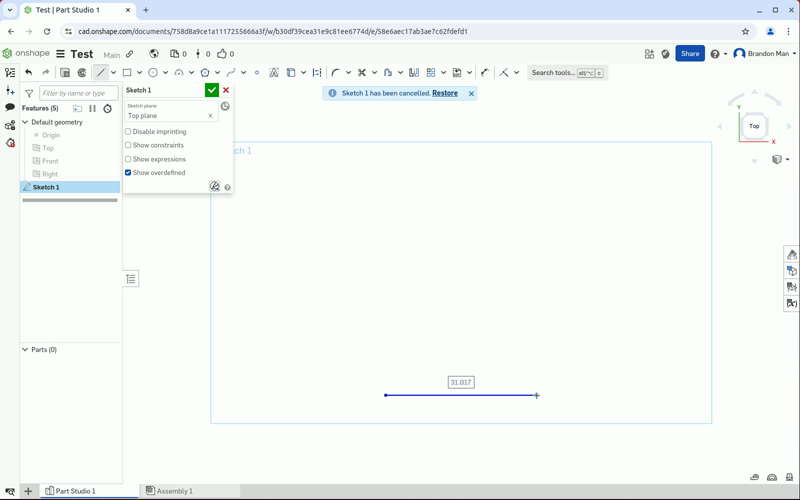
key_down(shift)
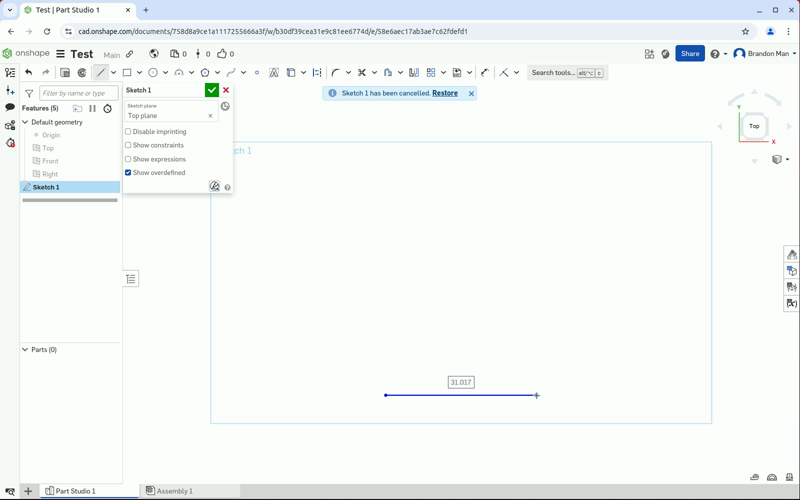
mouse_move(536, 171)
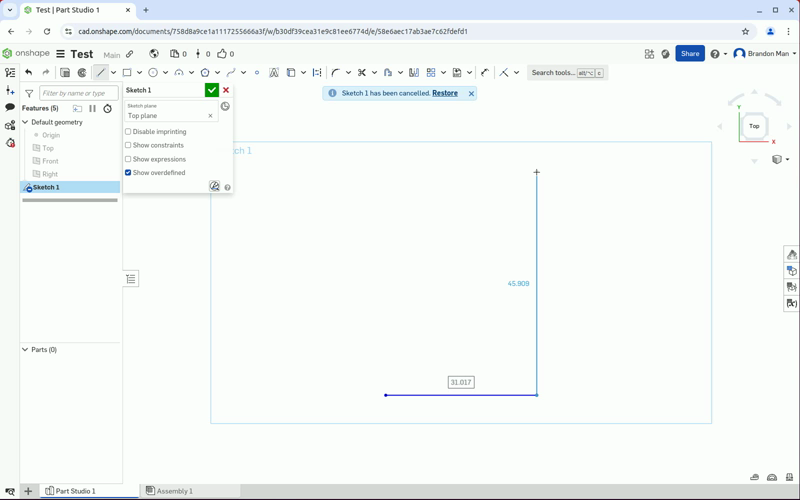
click(536, 171)
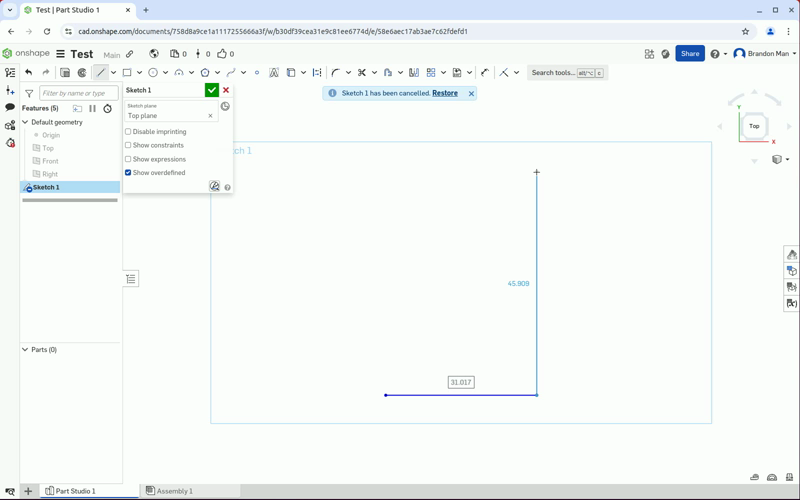
key_up(shift)
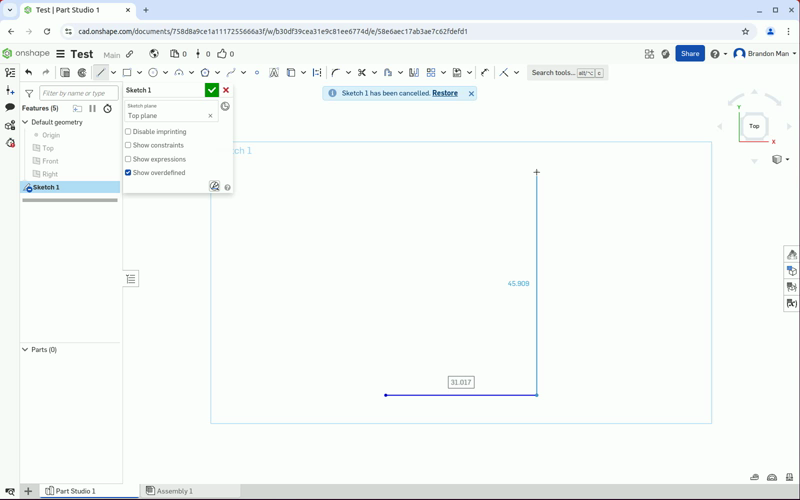
key_down(shift)
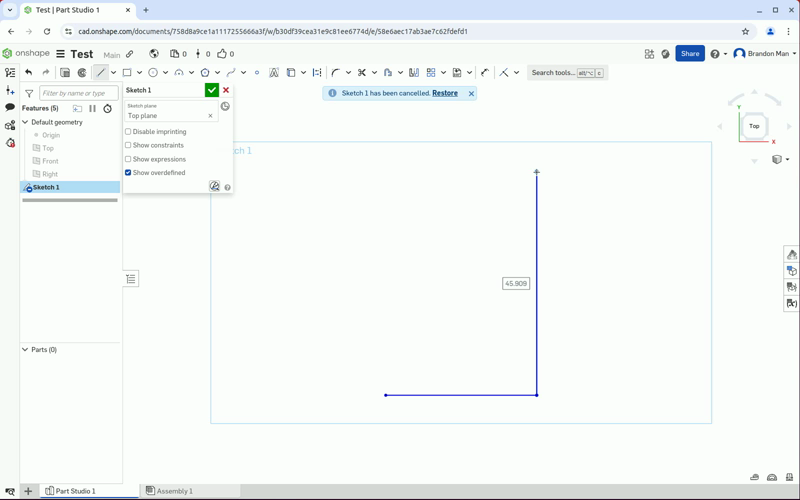
mouse_move(385, 171)
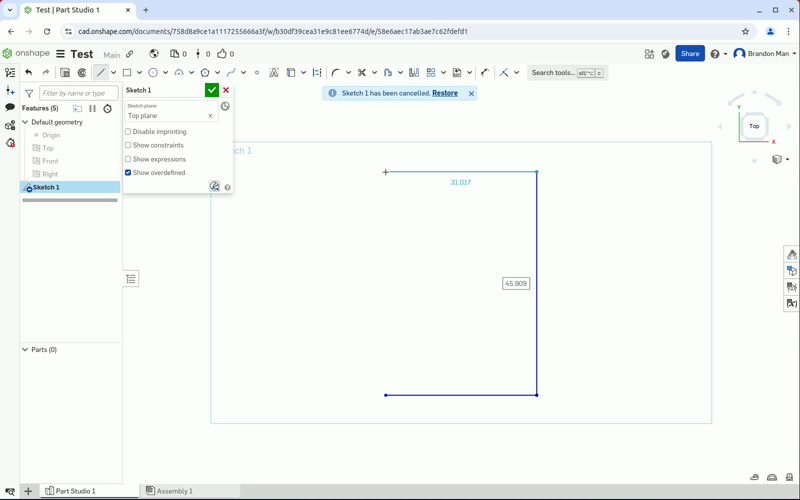
click(385, 171)
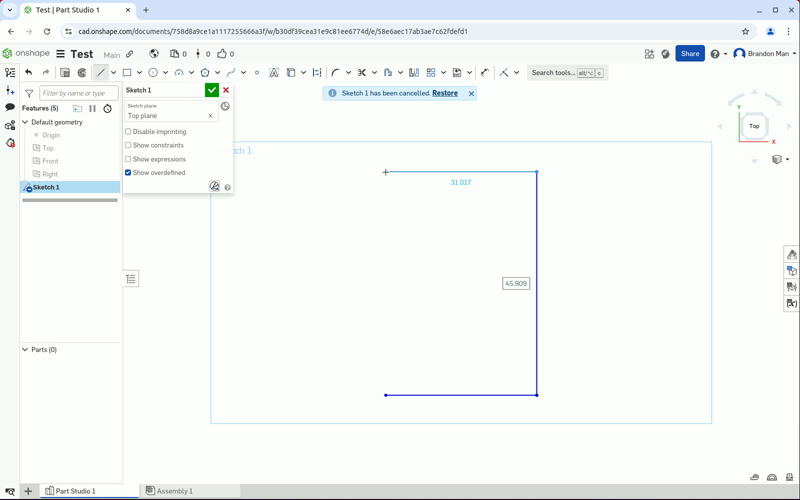
key_up(shift)
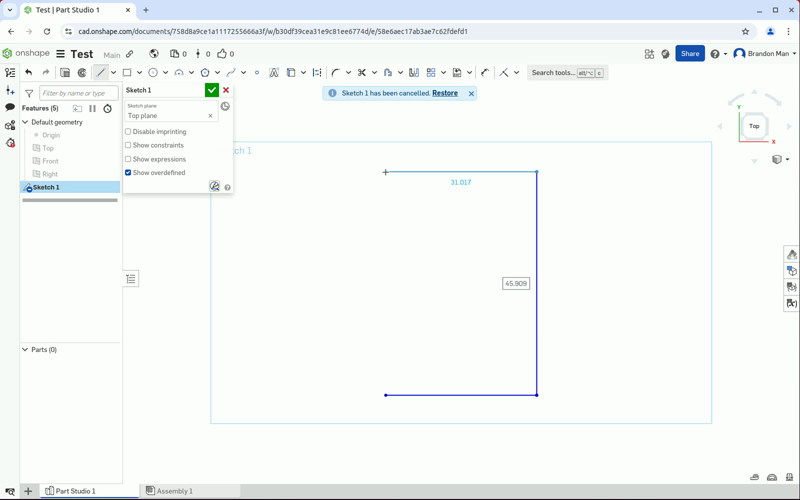
key_down(shift)
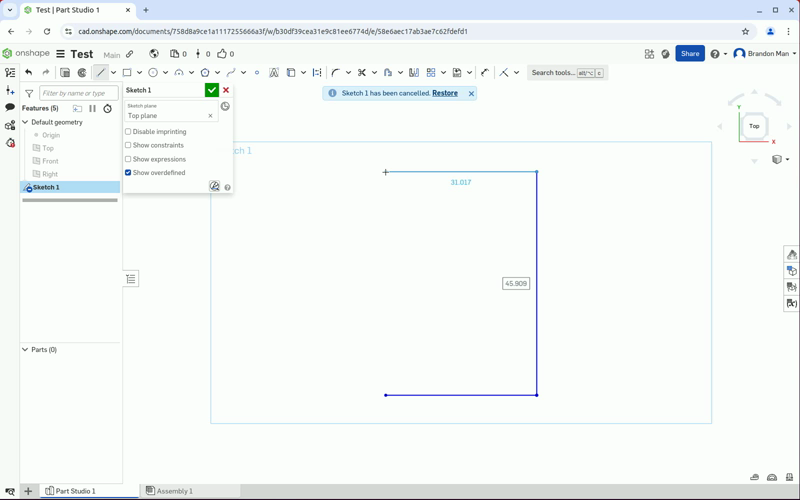
mouse_move(385, 395)
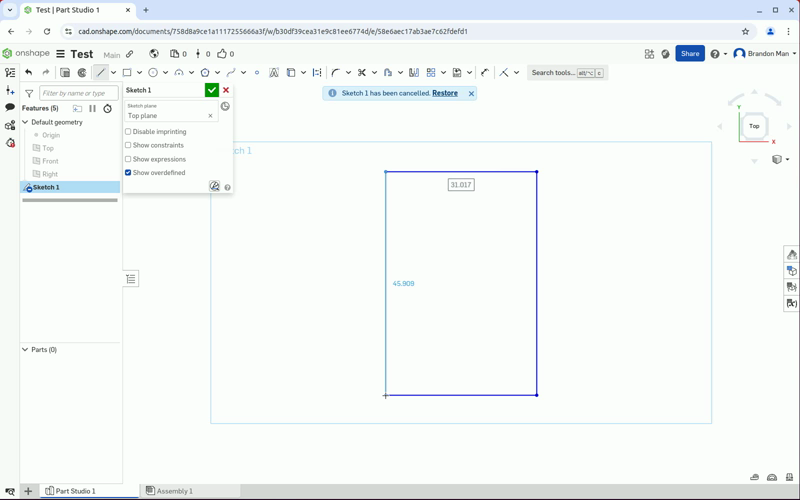
key_up(shift)
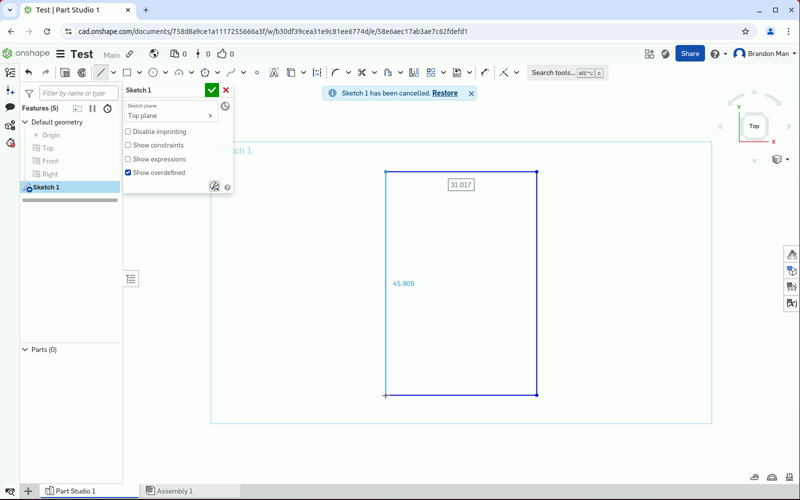
click(385, 395)
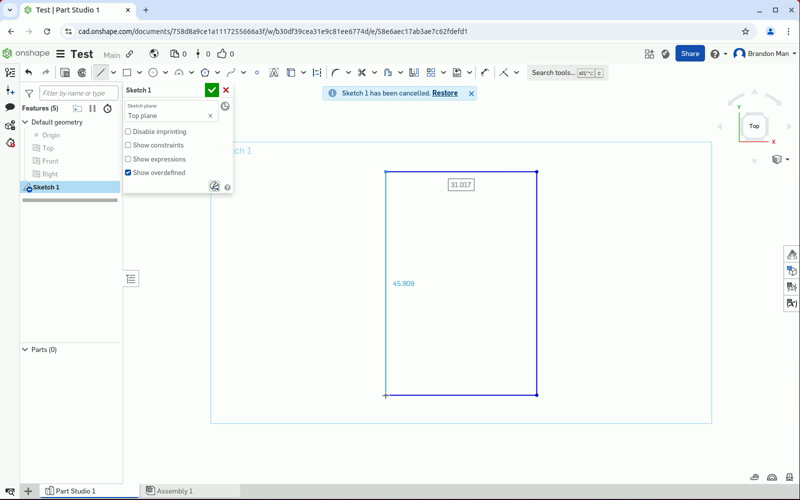
key(esc)
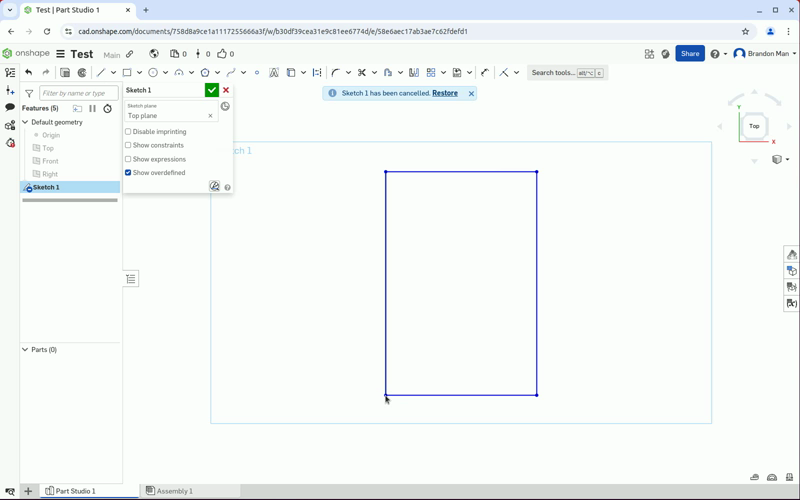
mouse_move(460, 368)
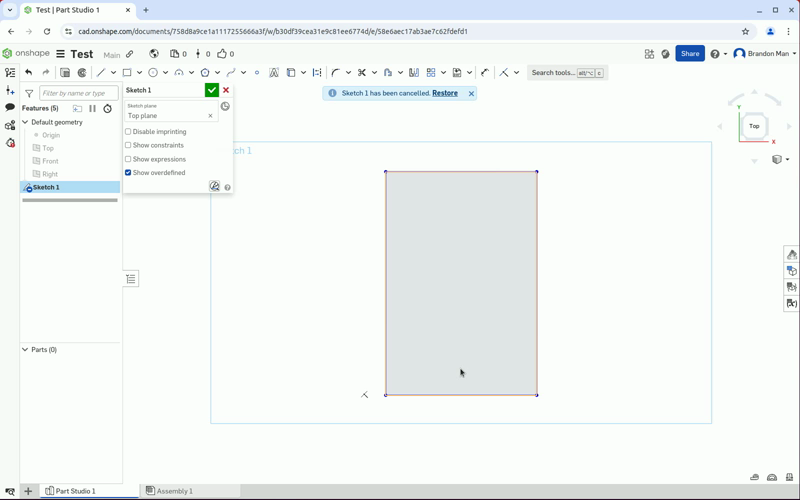
click(460, 368)
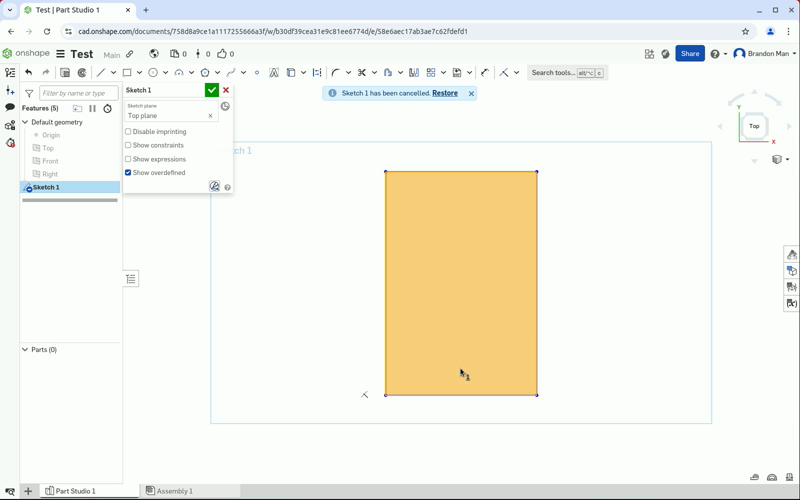
mouse_move(73, 352)
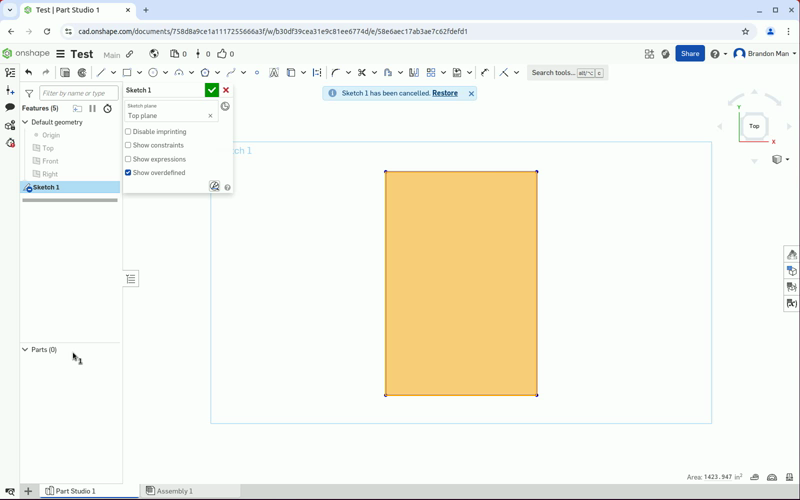
key(shift+y)
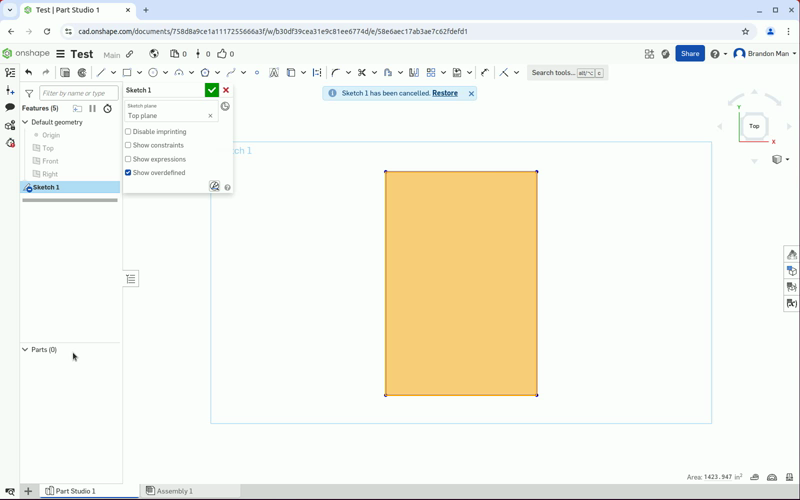
key(shift+e)
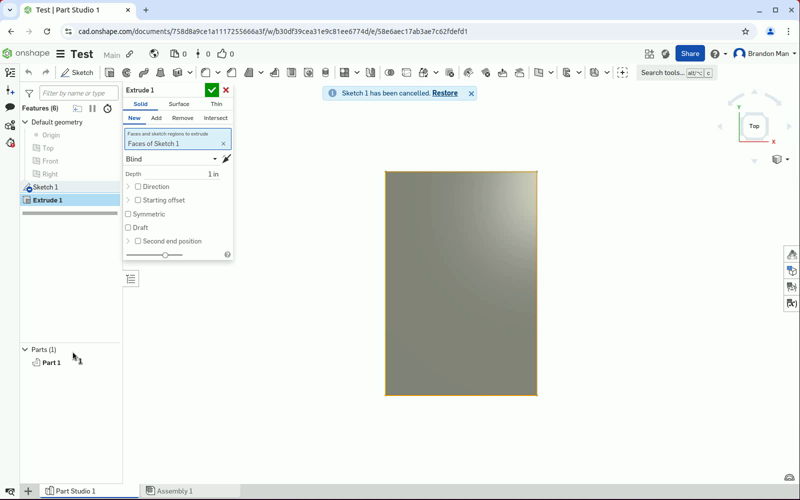
mouse_move(143, 106)
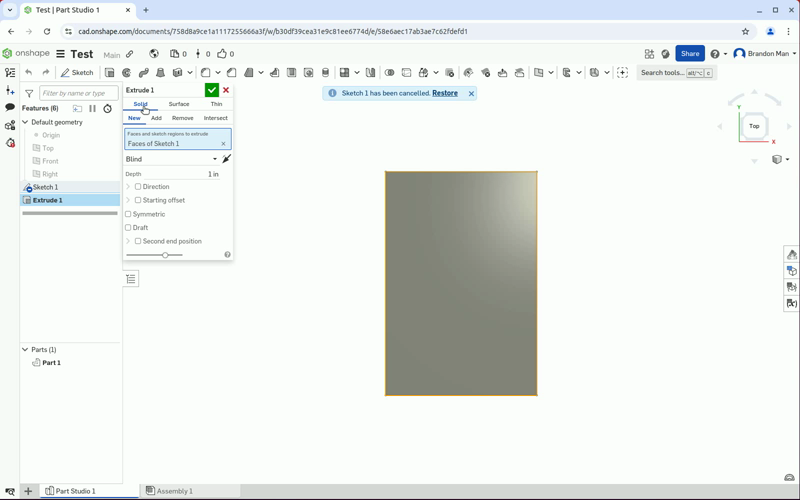
click(143, 106)
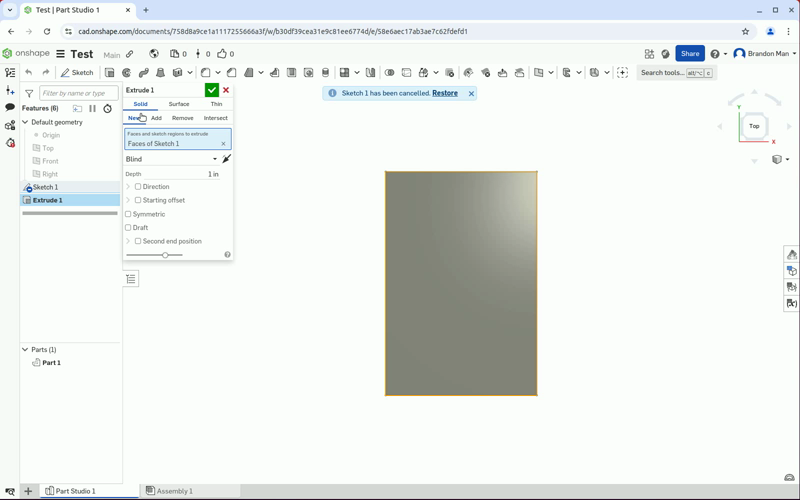
mouse_move(137, 120)
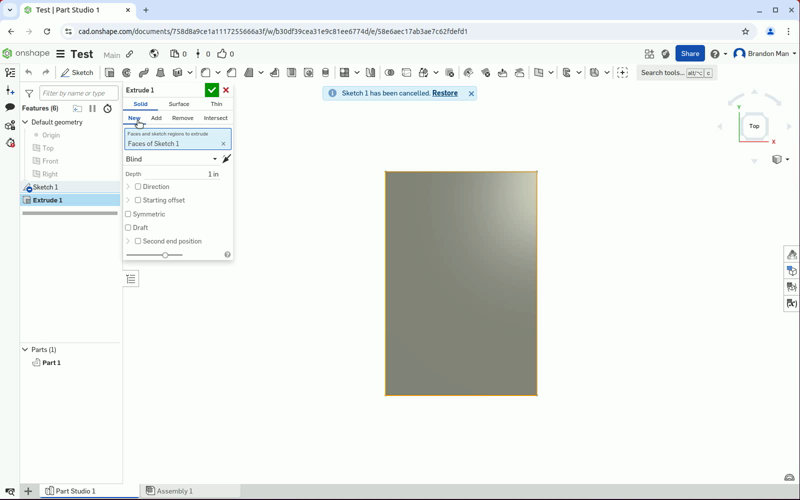
click(137, 120)
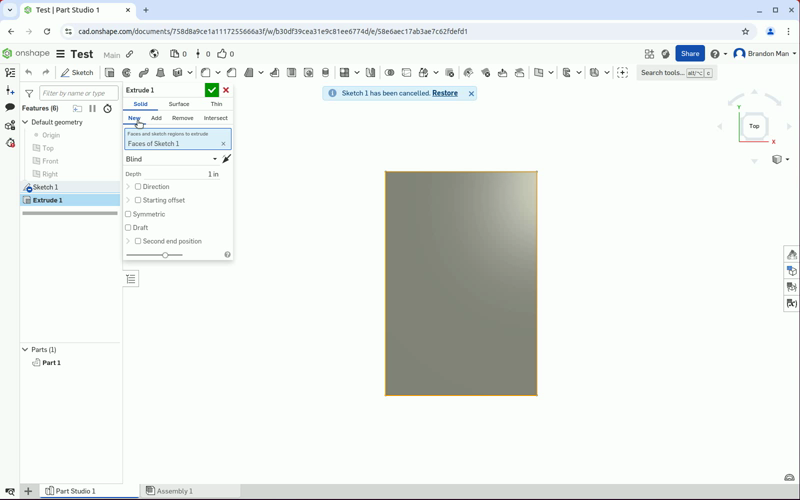
key(tab, 4)
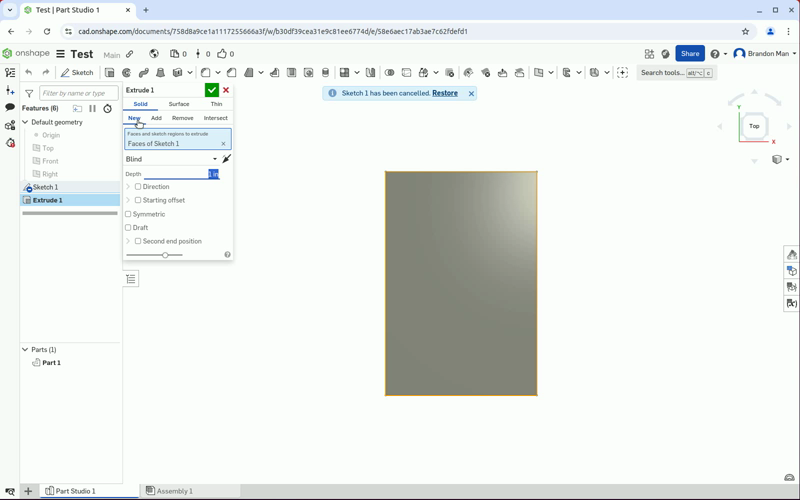
text(11.554)
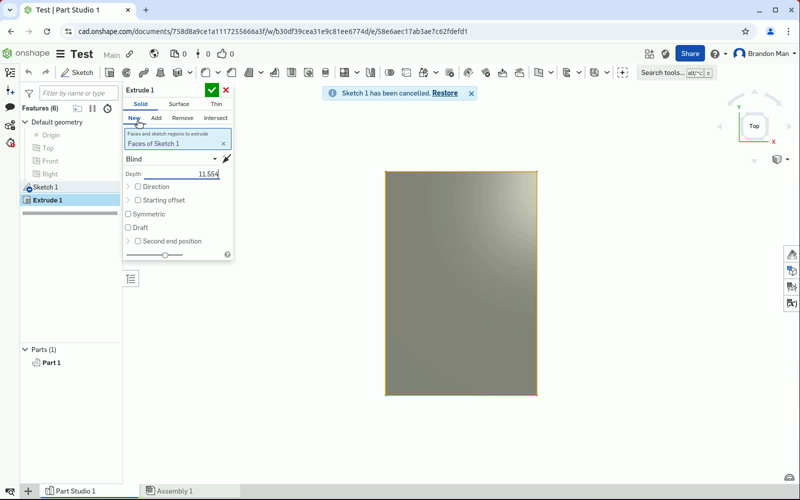
key(enter)
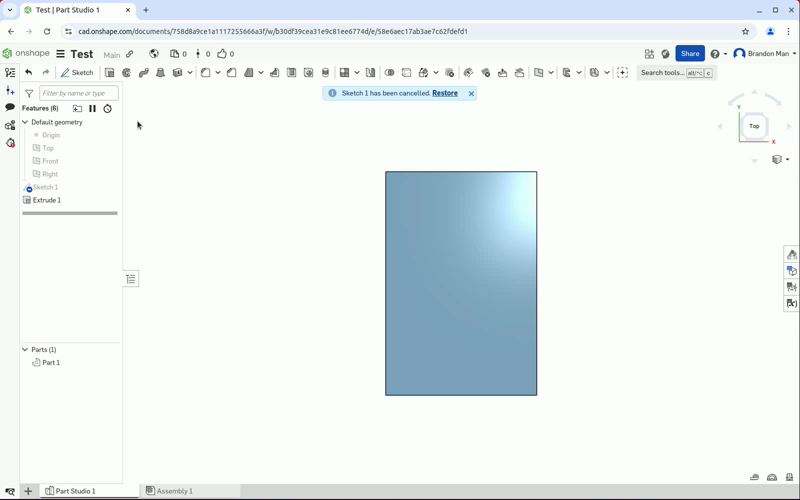
key(shift+h)
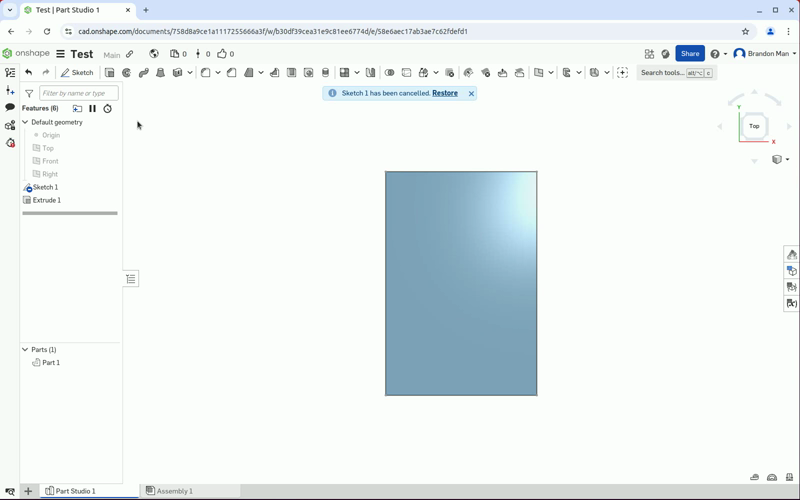
key(shift+h)
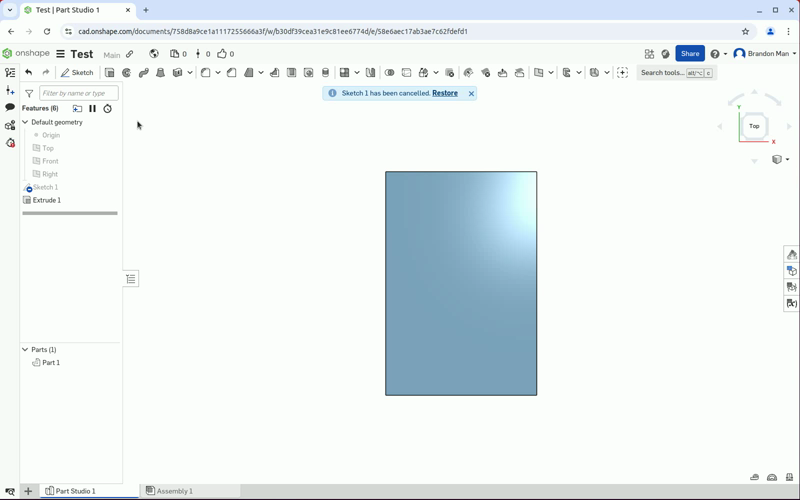
mouse_move(73, 189)
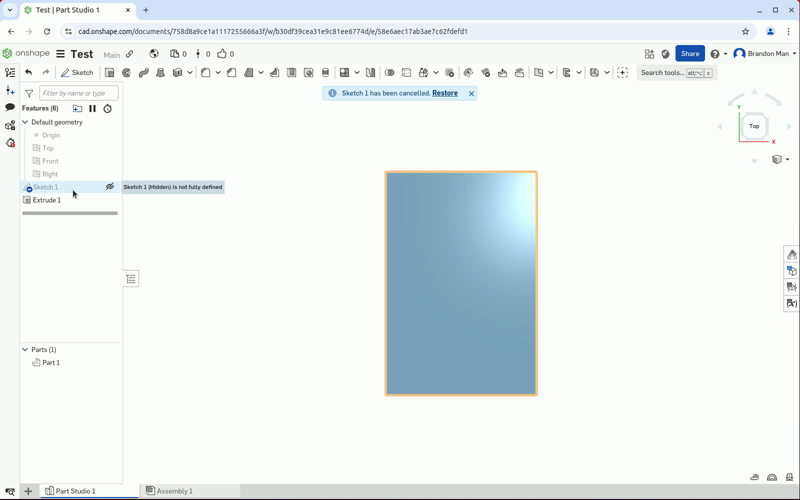
click(73, 189)
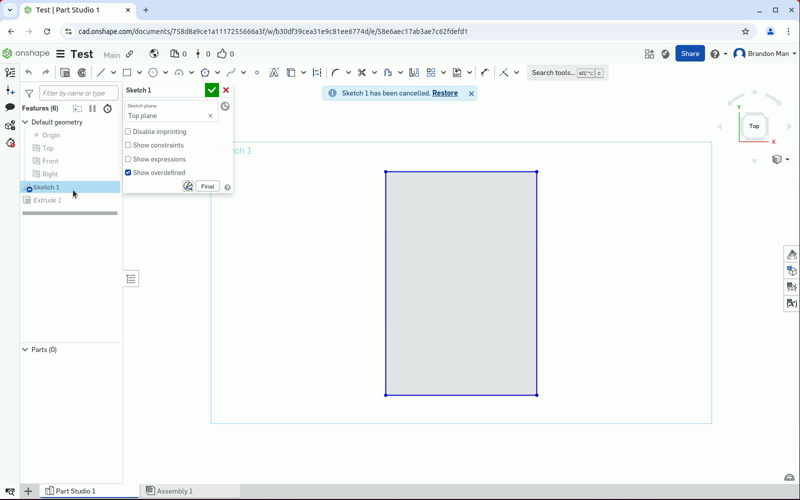
mouse_move(229, 92)
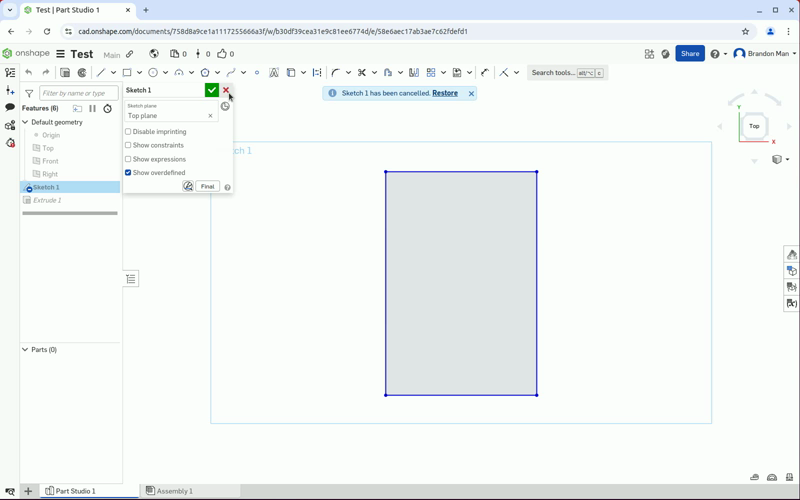
click(229, 92)
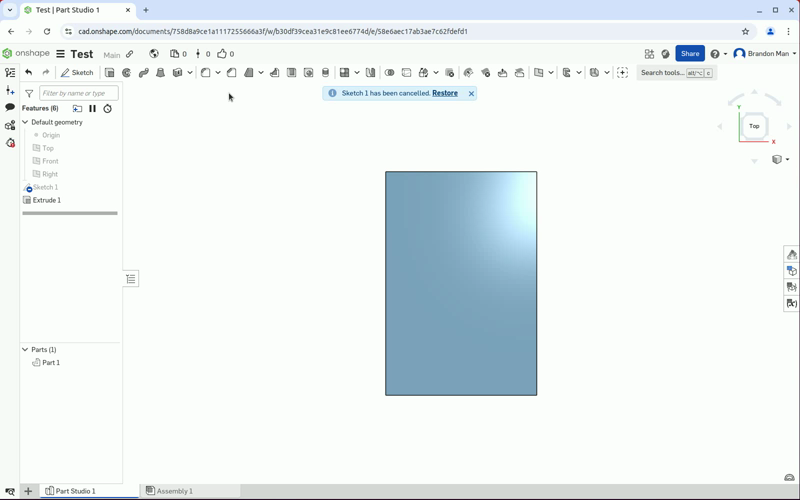
mouse_move(541, 75)
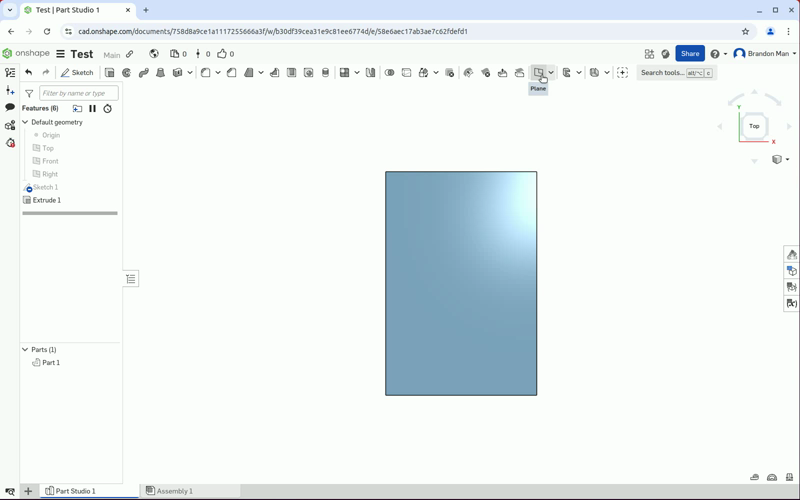
click(541, 75)
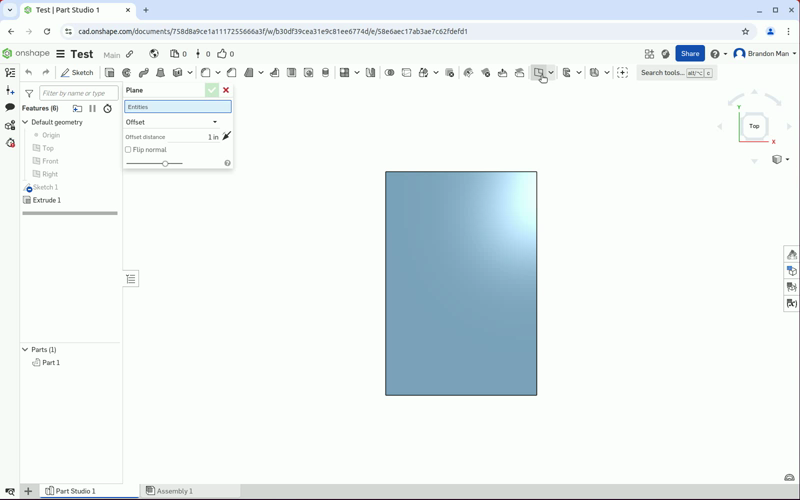
mouse_move(73, 150)
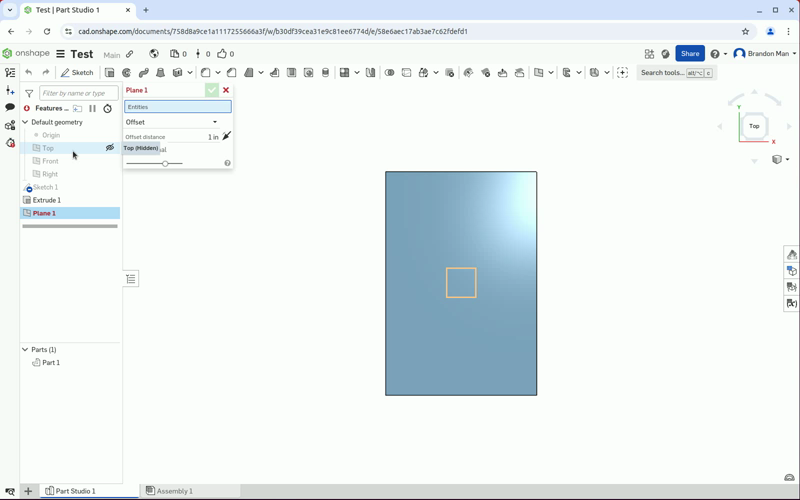
click(73, 150)
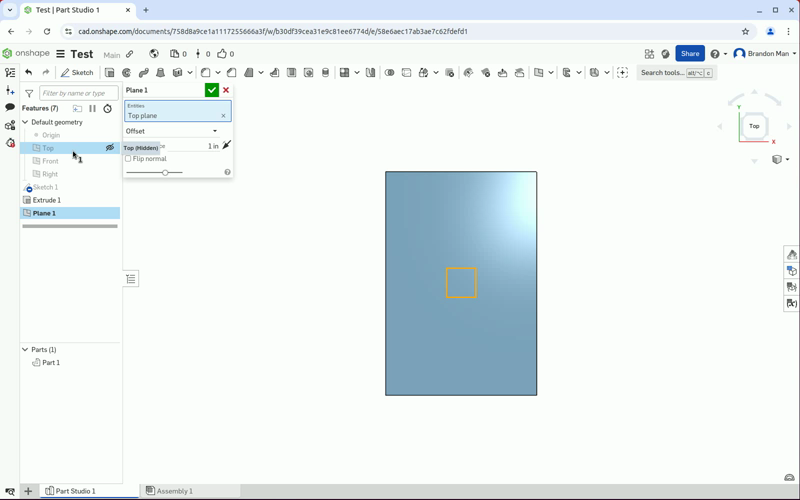
key(tab, 2)
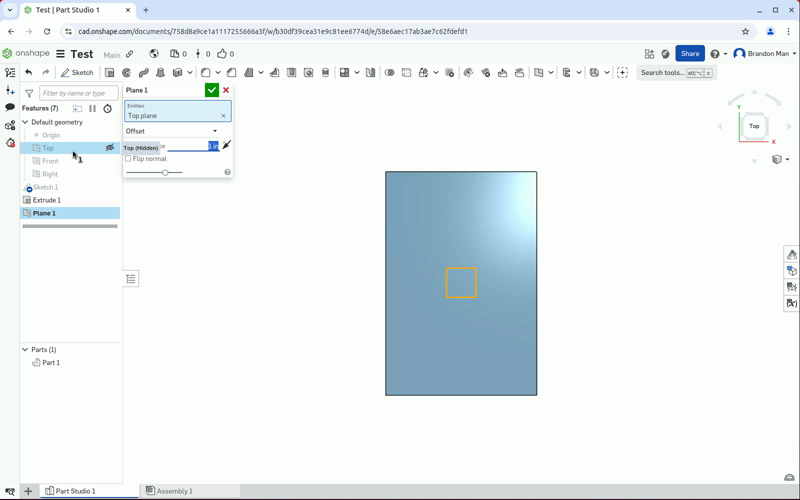
text(11.554)
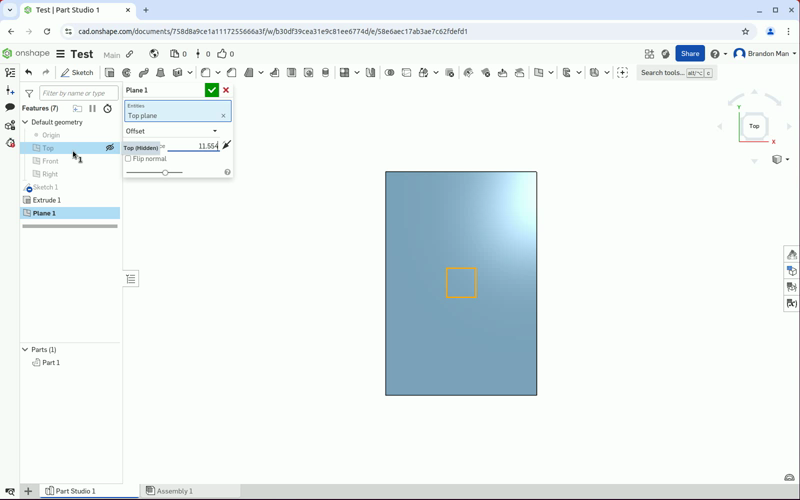
key(enter, 2)
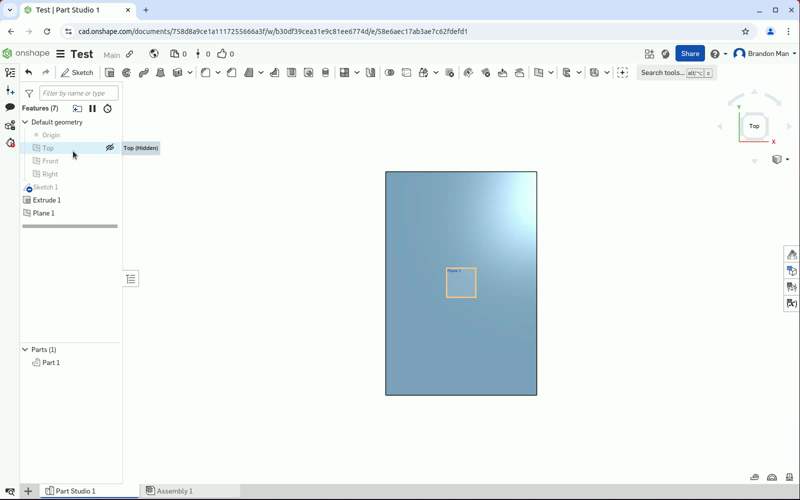
key(shift+s)
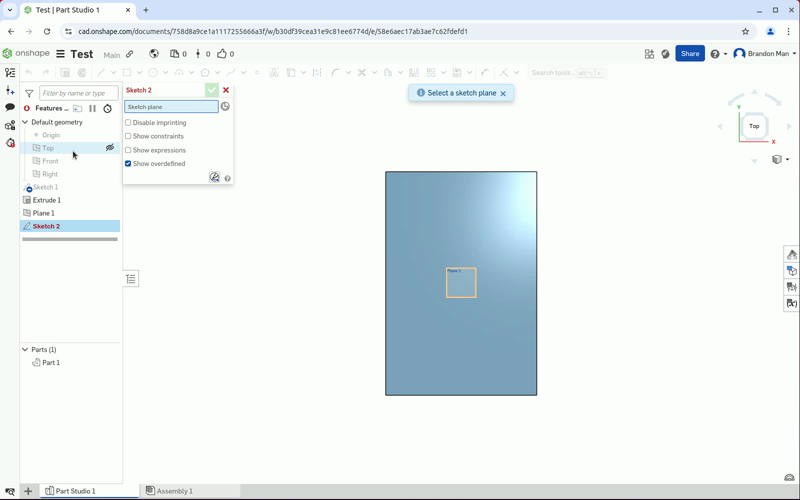
mouse_move(73, 215)
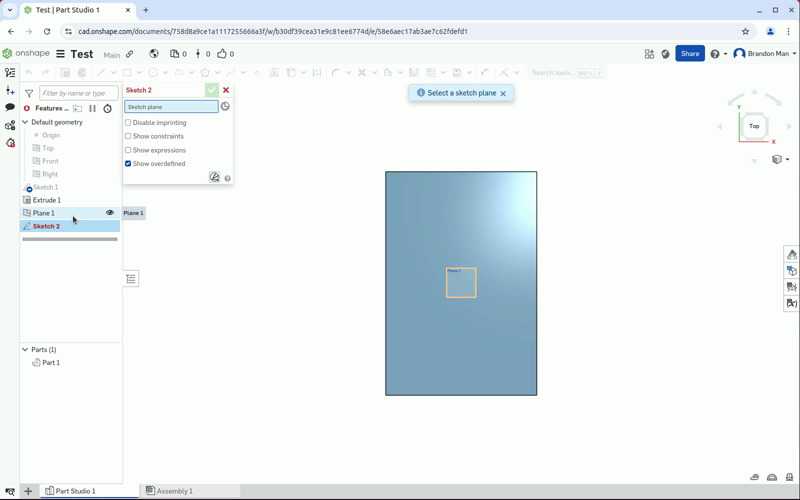
click(73, 215)
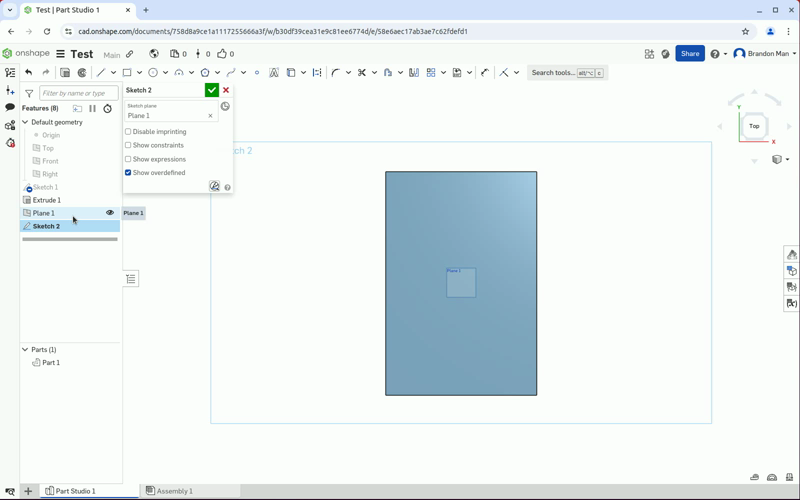
mouse_move(73, 352)
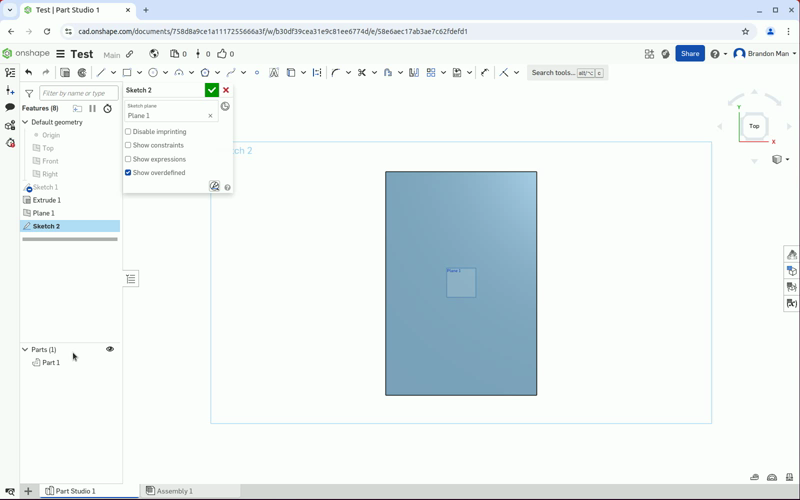
key(y)
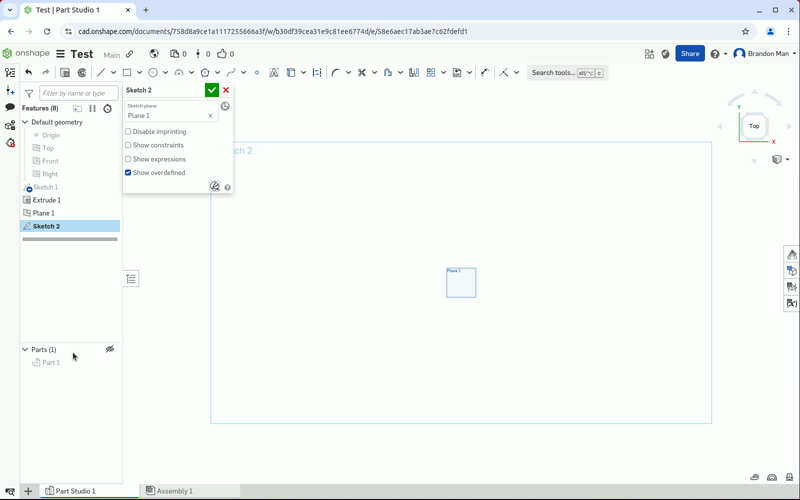
key(l)
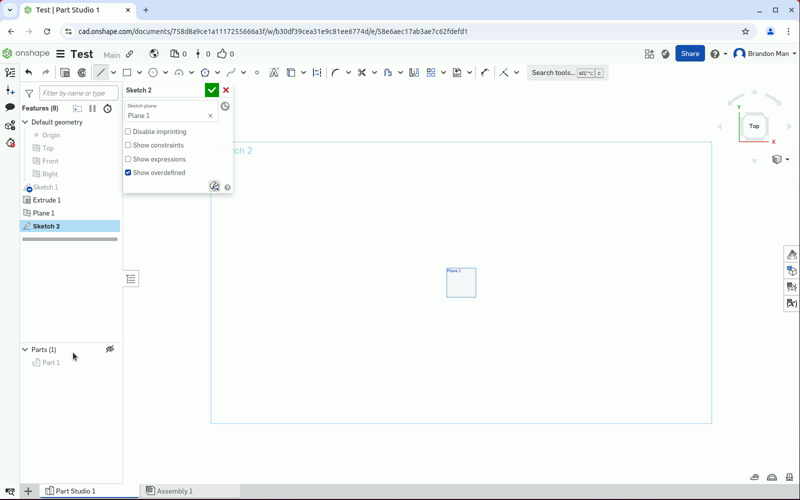
key_down(shift)
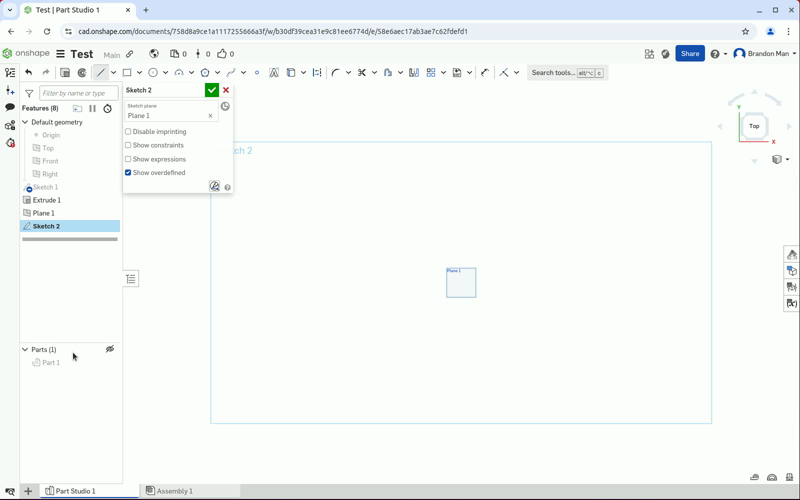
mouse_move(397, 382)
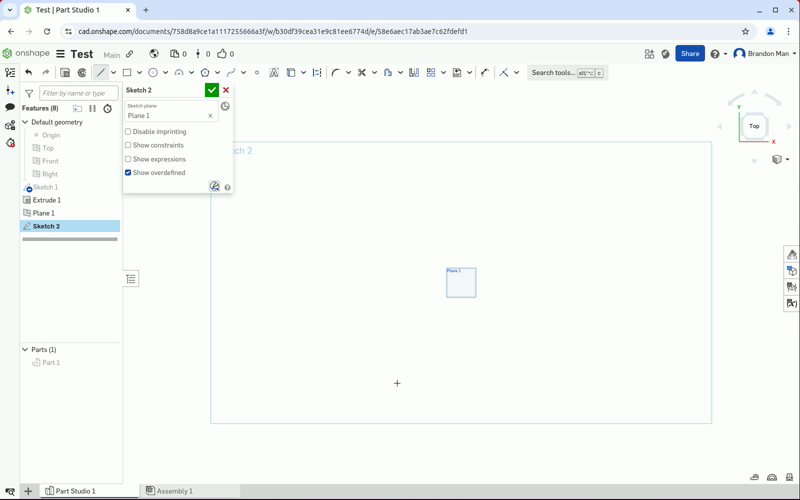
click(397, 382)
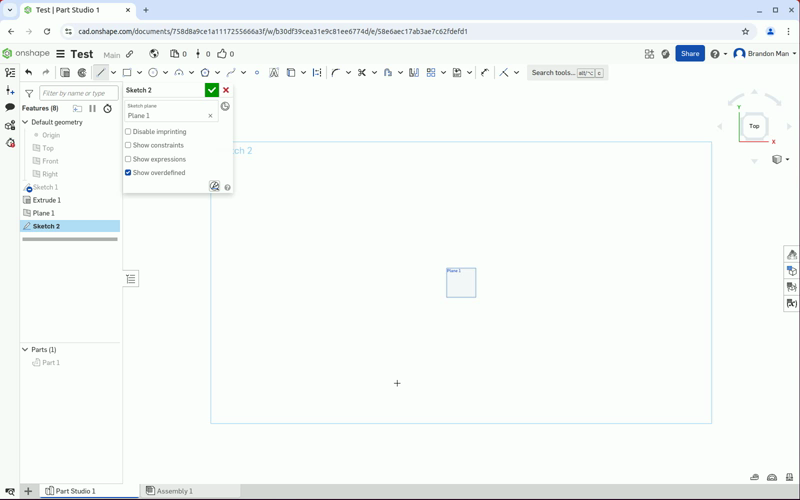
key_up(shift)
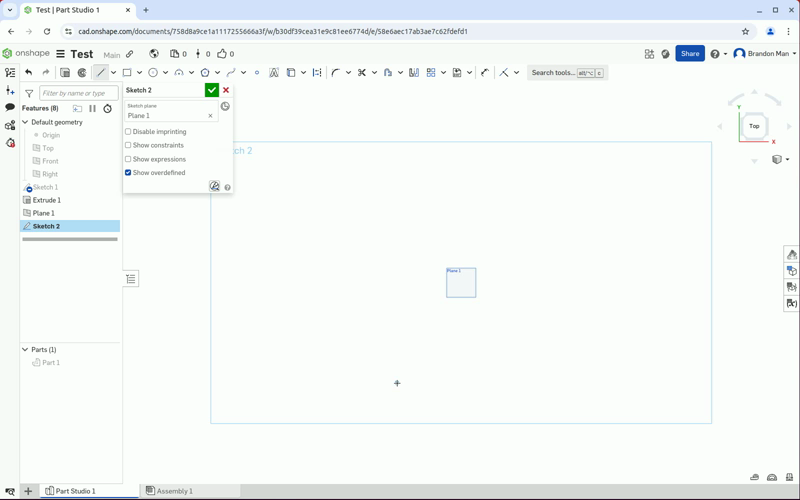
key_down(shift)
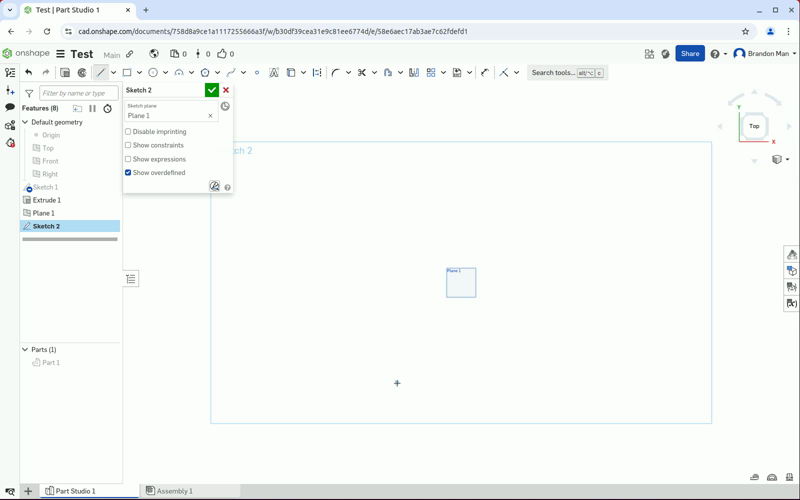
mouse_move(523, 382)
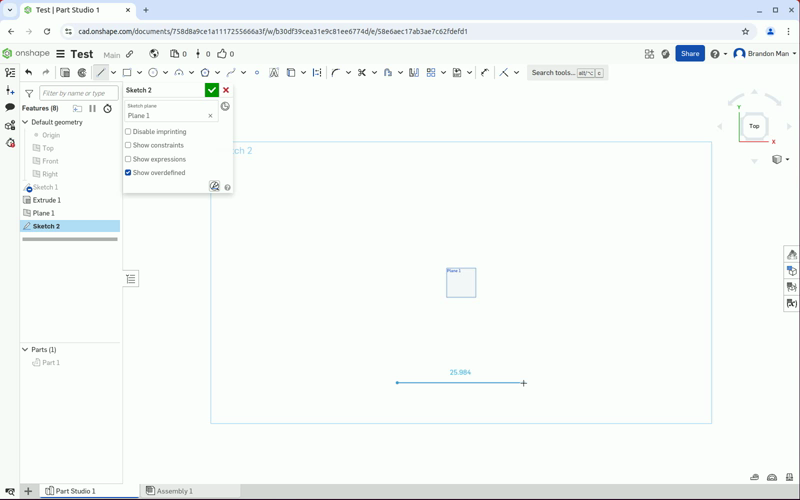
click(523, 382)
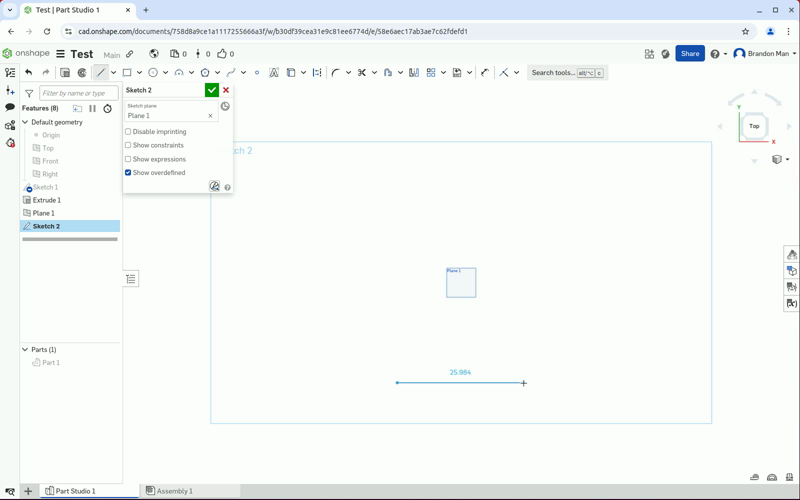
key_up(shift)
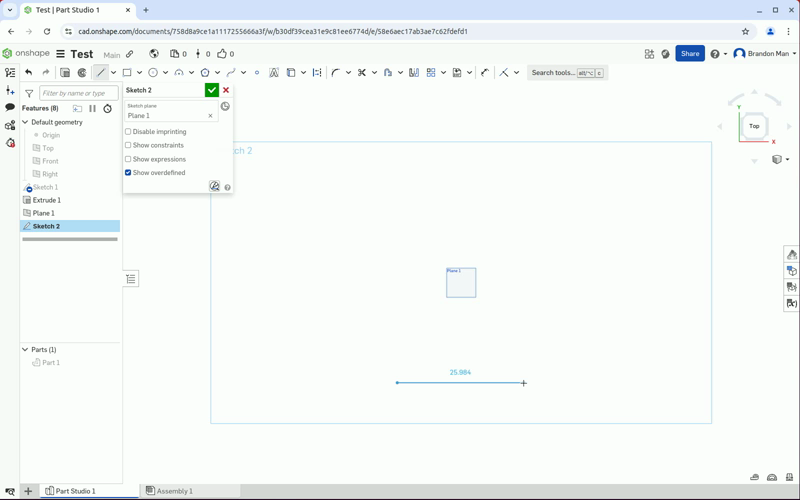
key_down(shift)
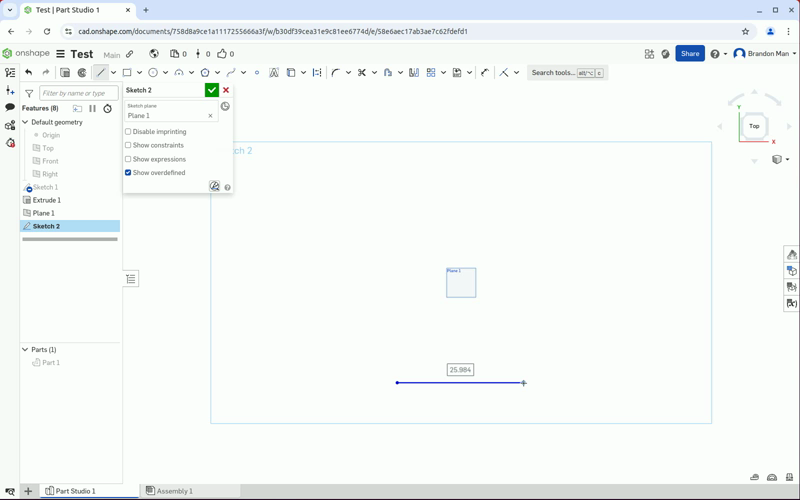
mouse_move(523, 310)
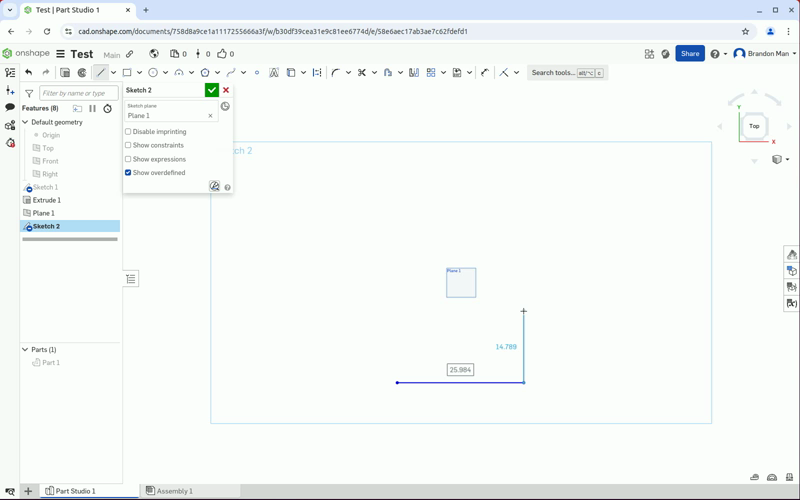
click(523, 310)
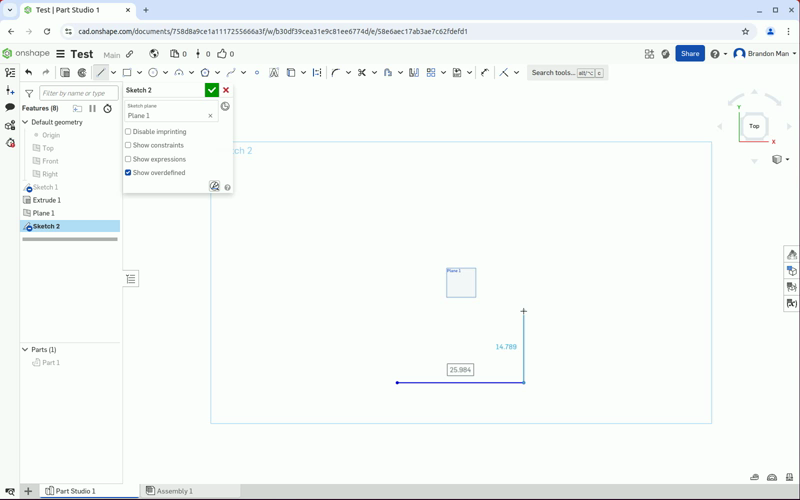
key_up(shift)
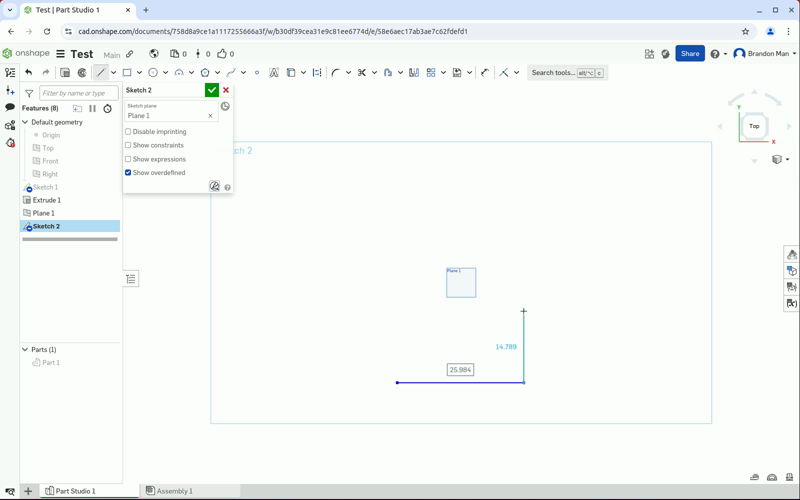
key_down(shift)
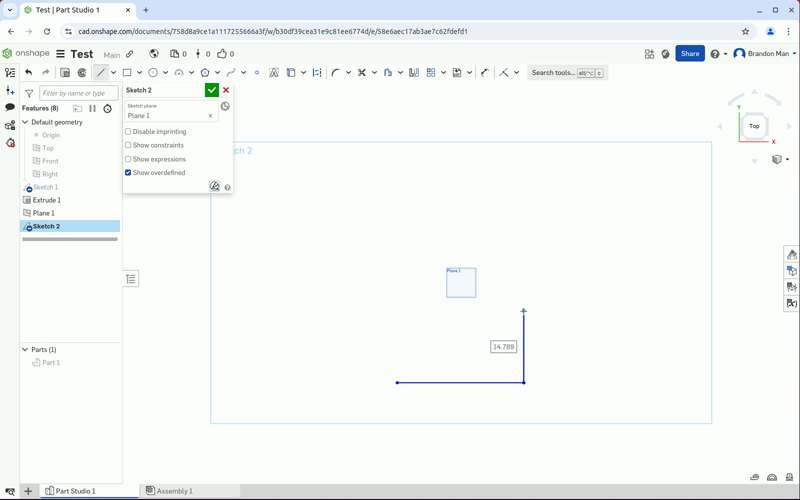
mouse_move(397, 310)
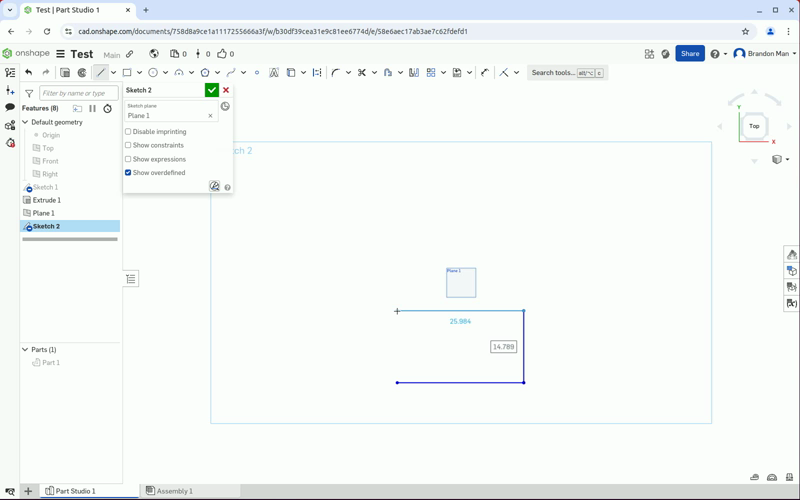
click(397, 310)
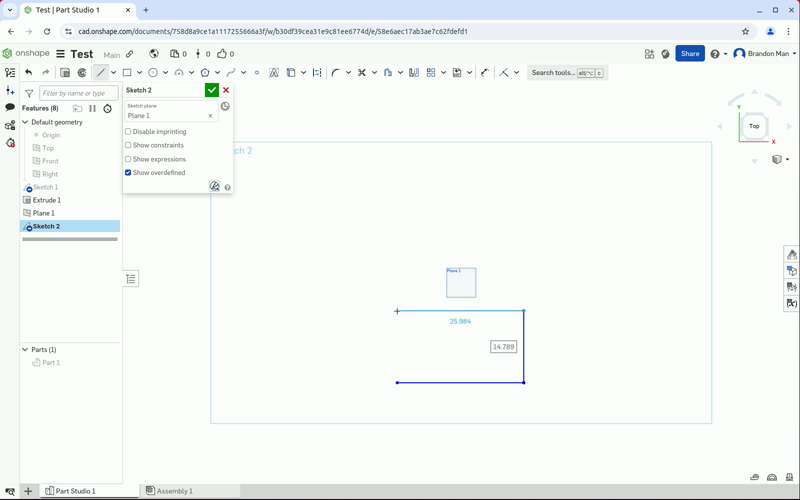
key_up(shift)
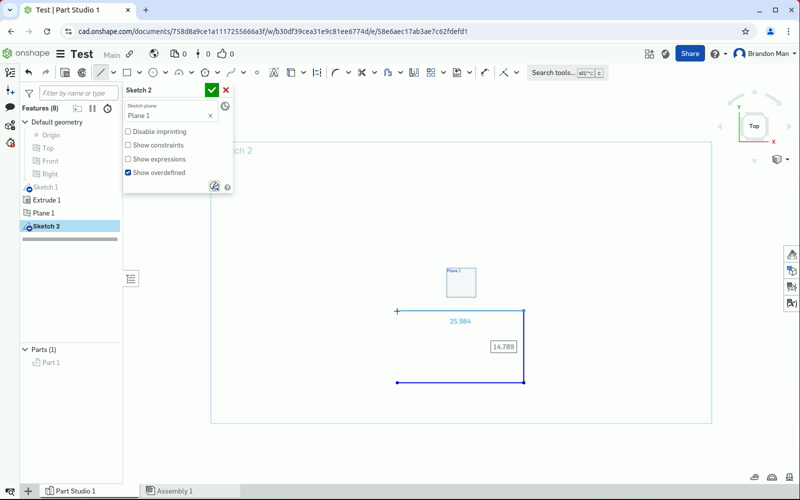
key_down(shift)
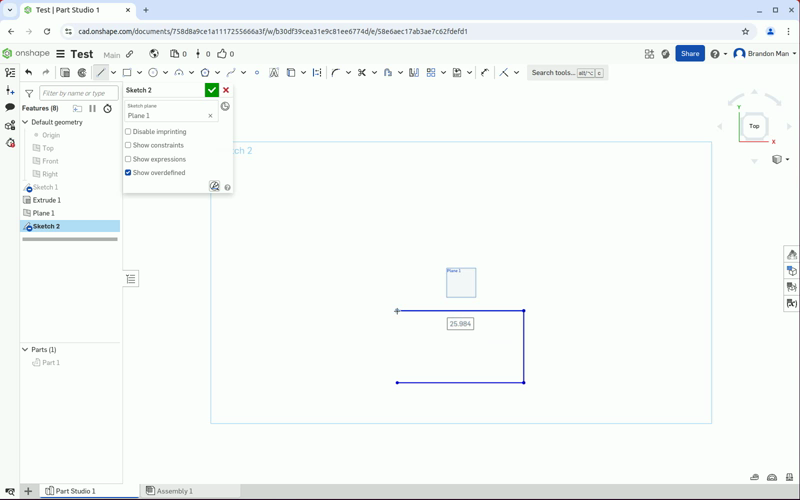
mouse_move(397, 382)
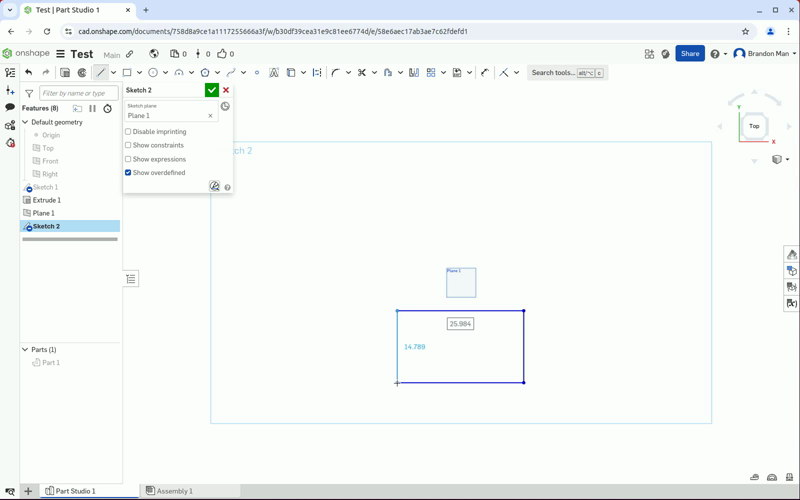
key_up(shift)
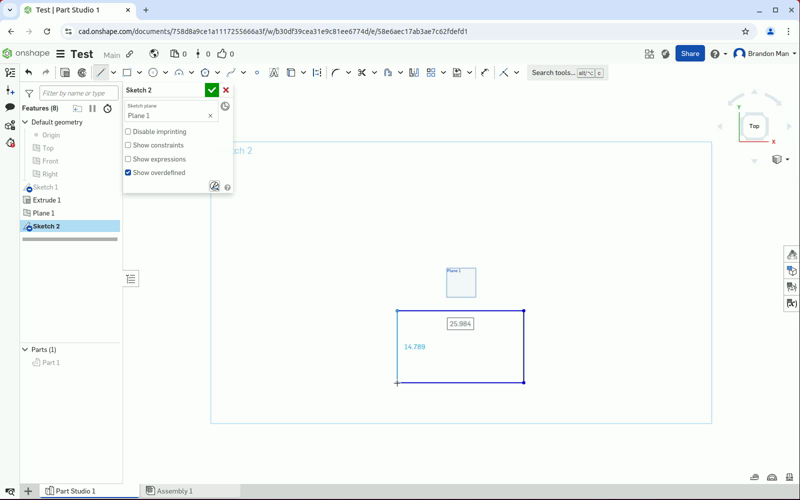
click(397, 382)
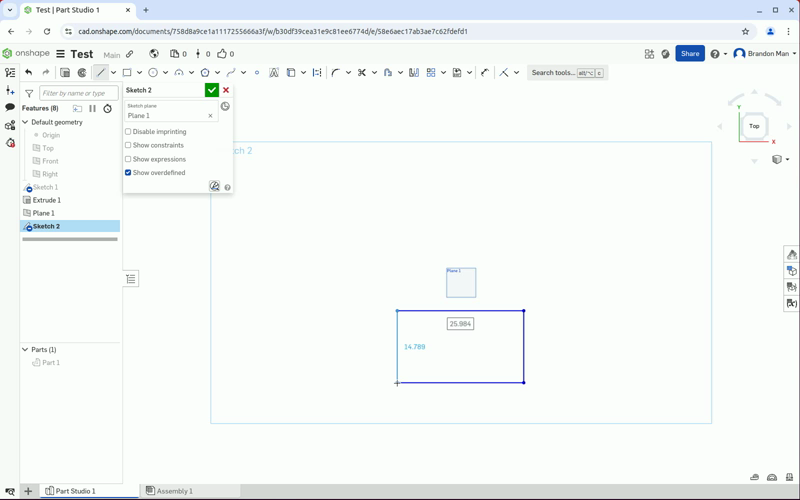
key(esc)
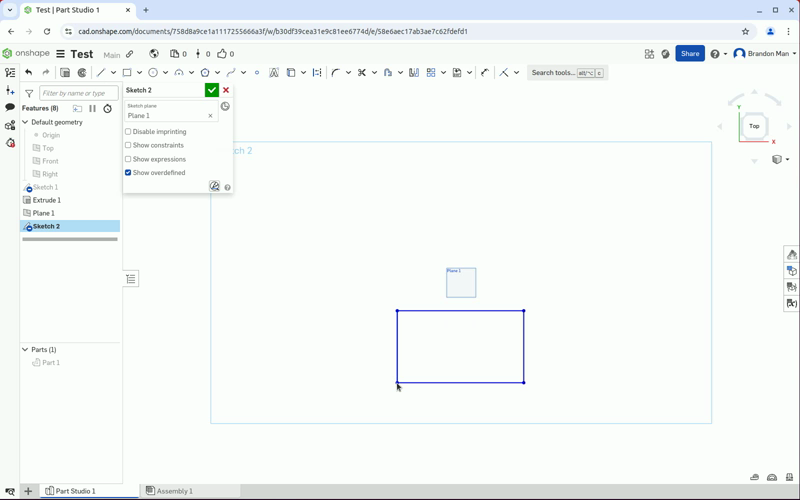
mouse_move(410, 356)
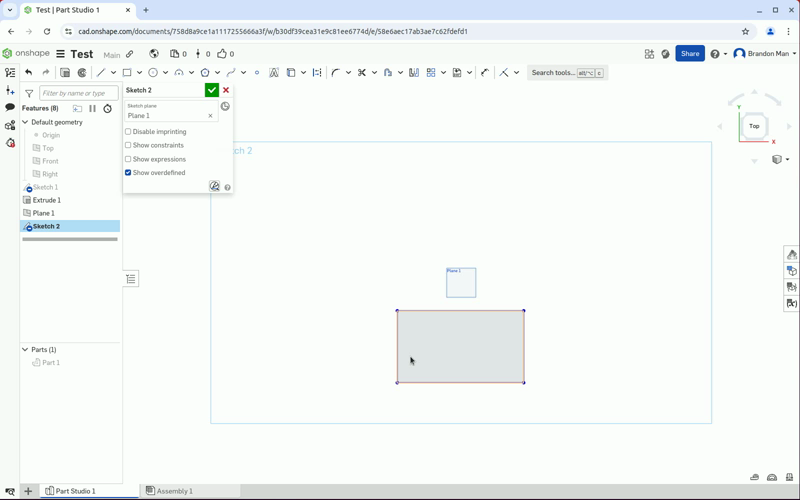
click(410, 356)
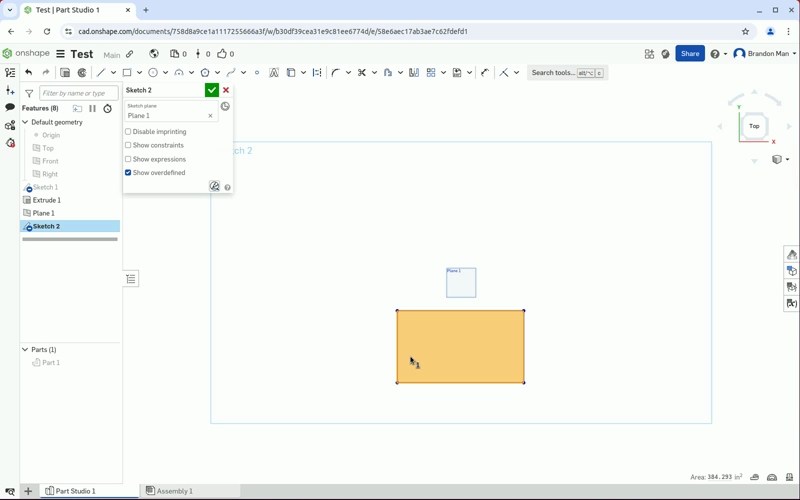
mouse_move(73, 352)
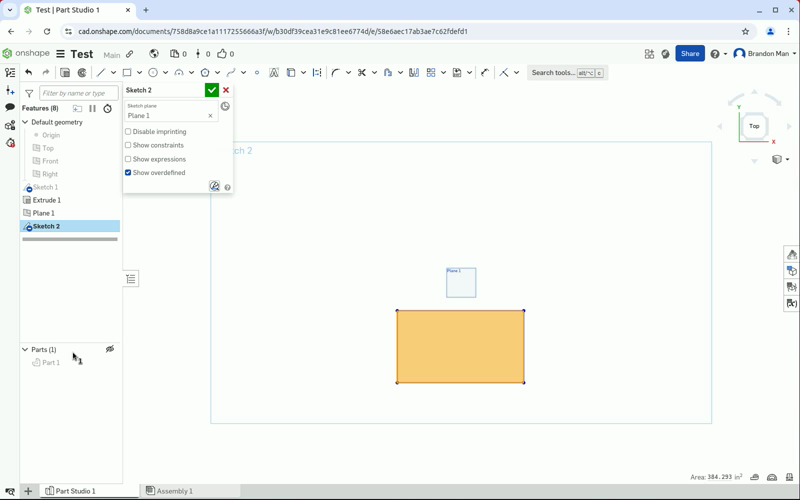
key(shift+y)
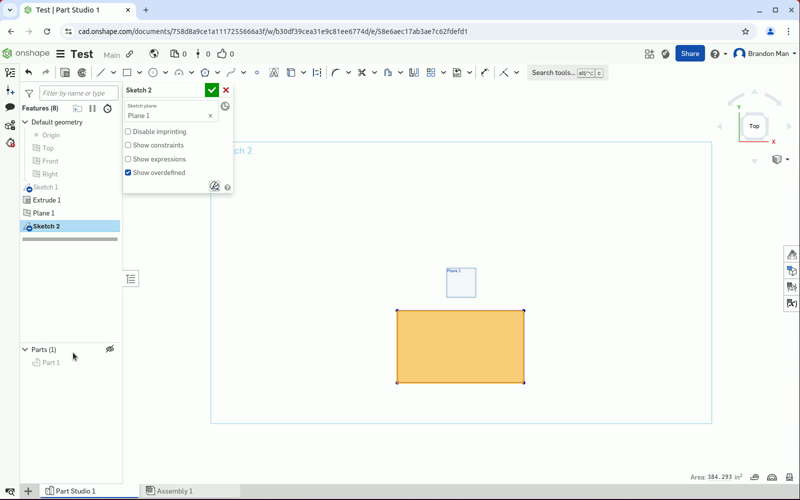
key(shift+e)
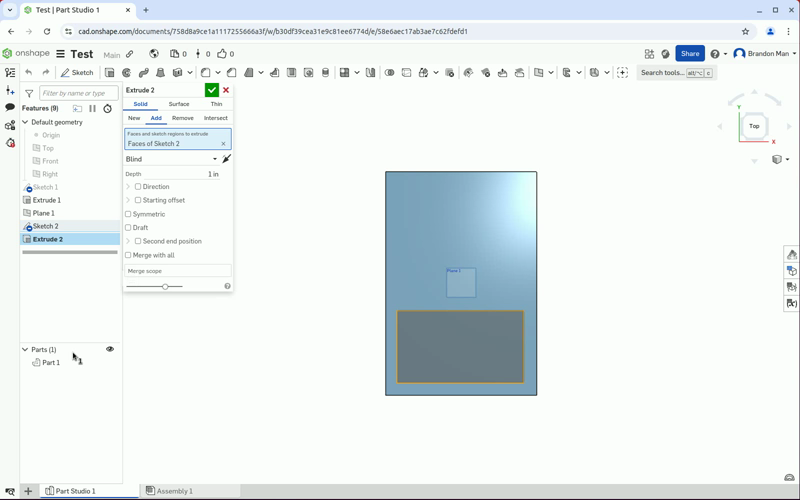
mouse_move(143, 106)
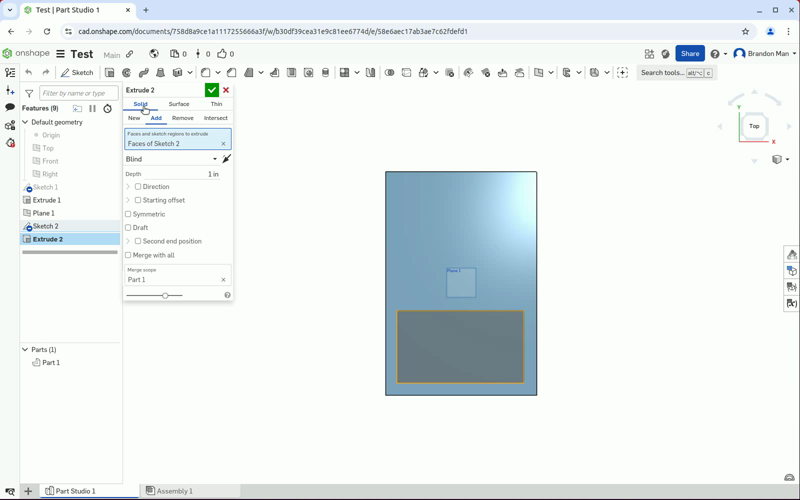
click(143, 106)
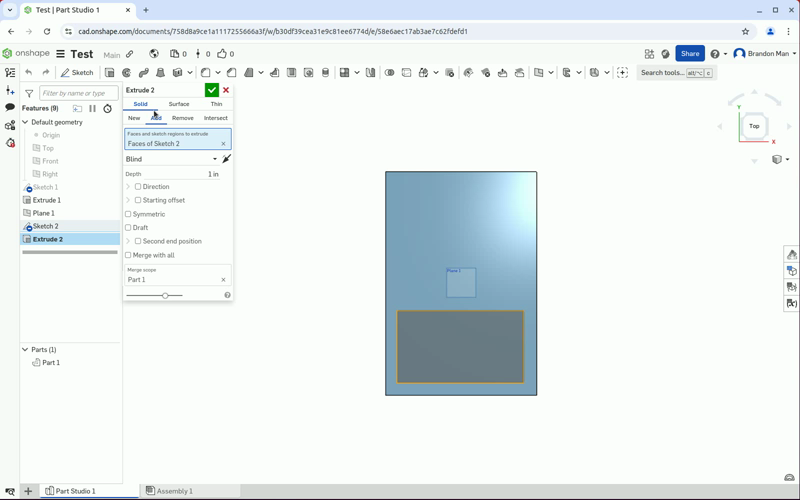
mouse_move(186, 120)
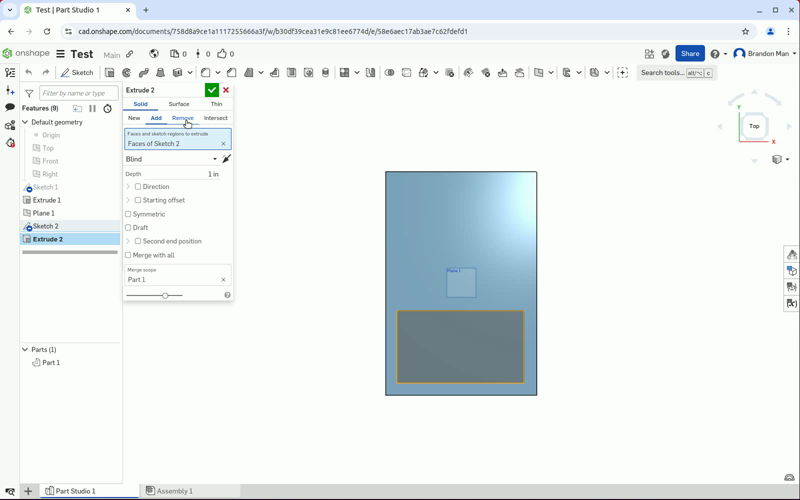
click(186, 120)
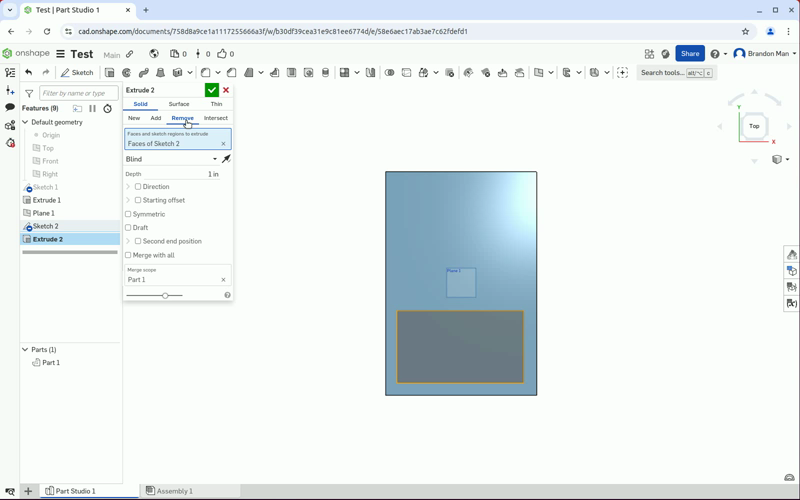
key(tab, 4)
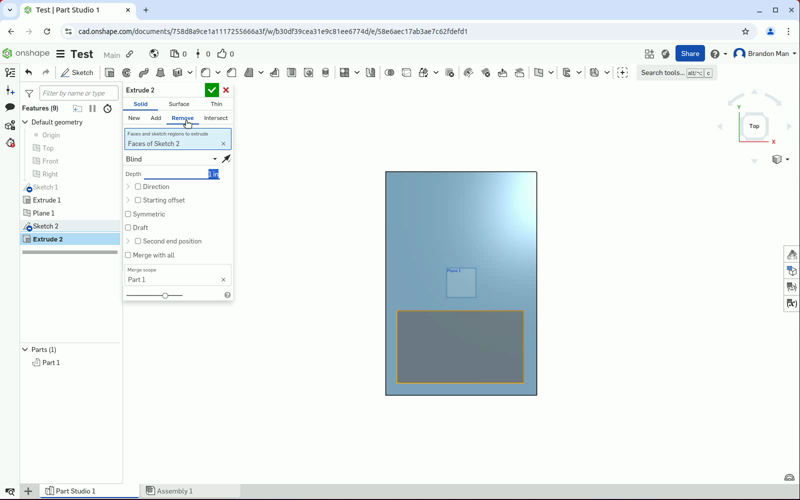
text(9.147)
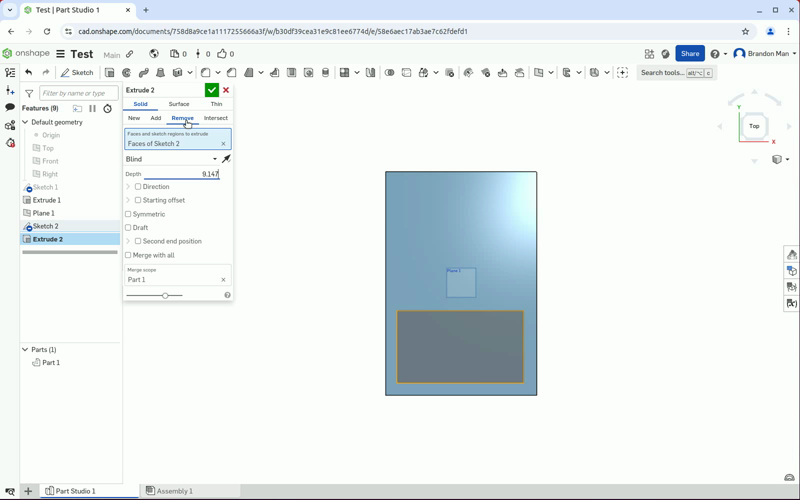
key(tab, 6)
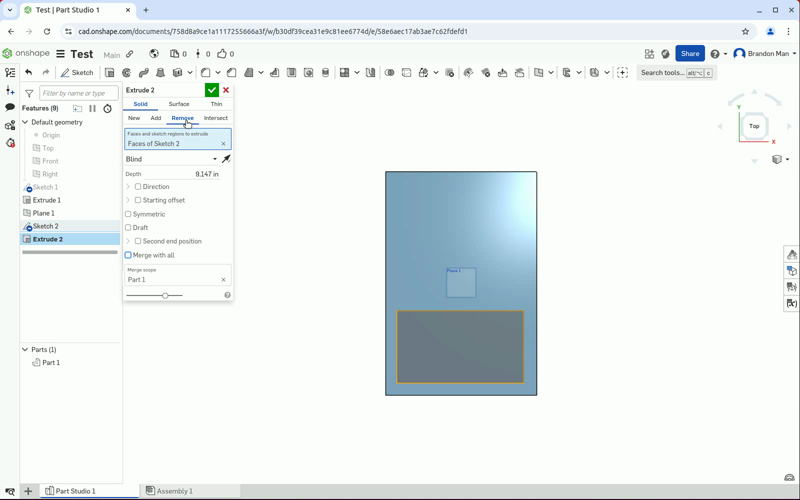
key(space)
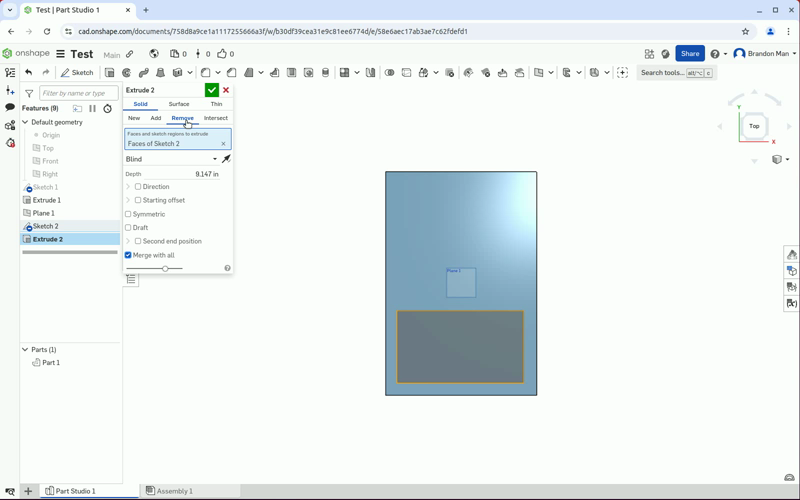
key(enter)
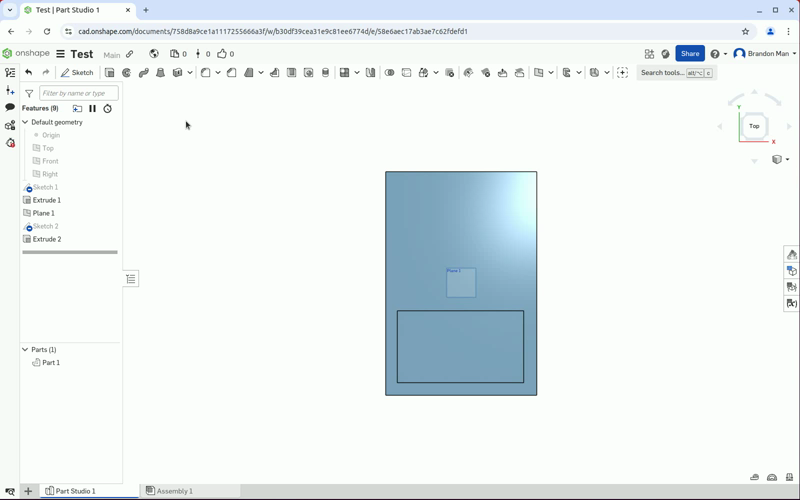
key(shift+h)
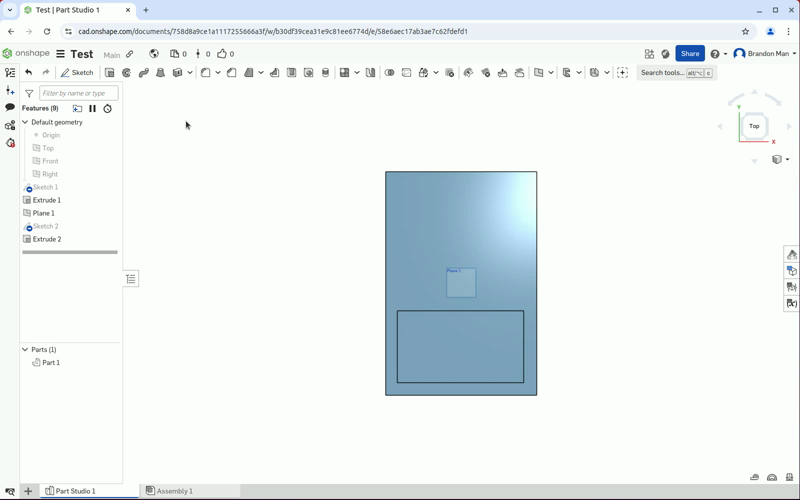
key(shift+h)
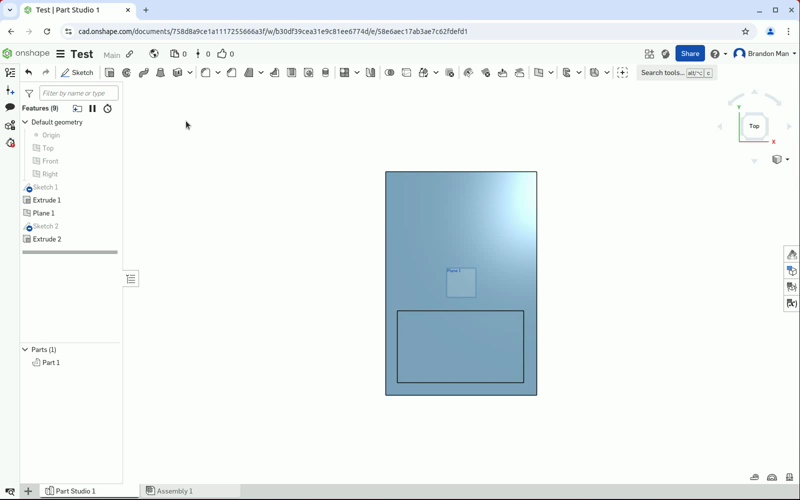
mouse_move(73, 189)
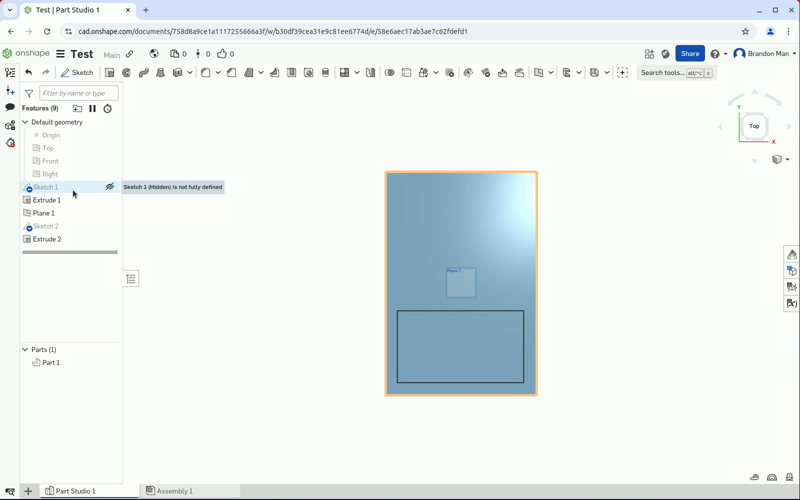
click(73, 189)
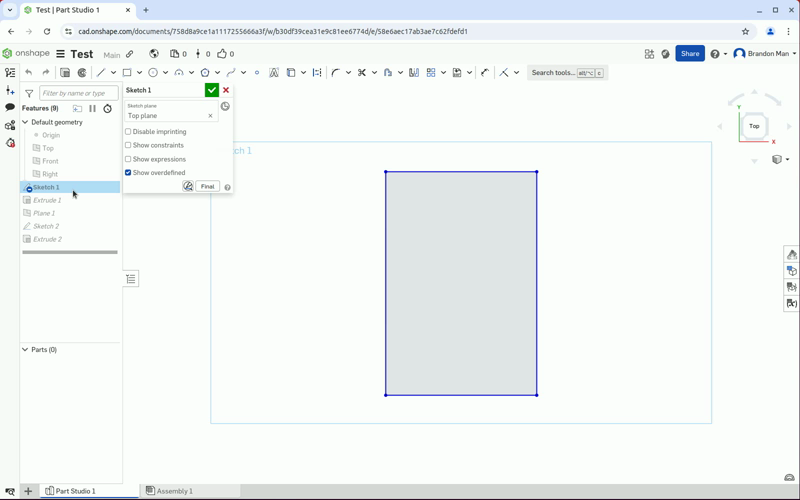
mouse_move(229, 92)
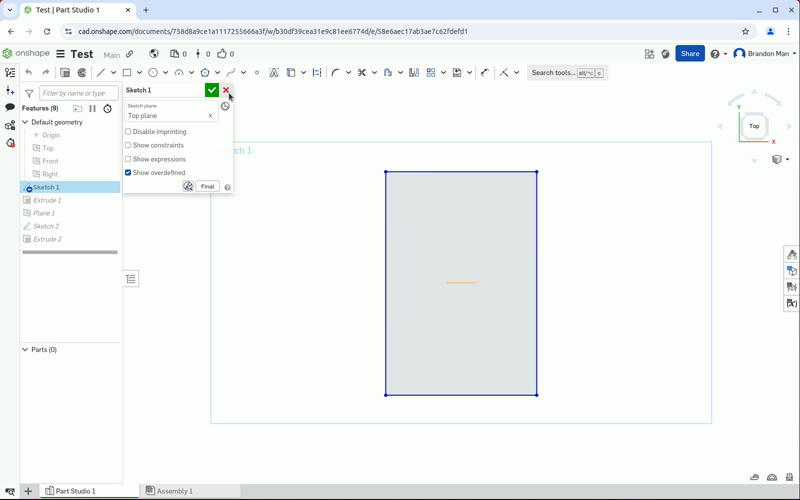
click(229, 92)
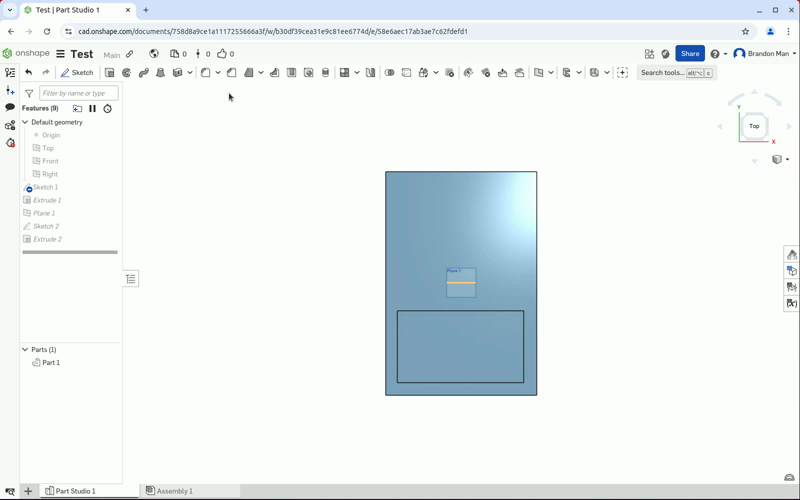
mouse_move(541, 75)
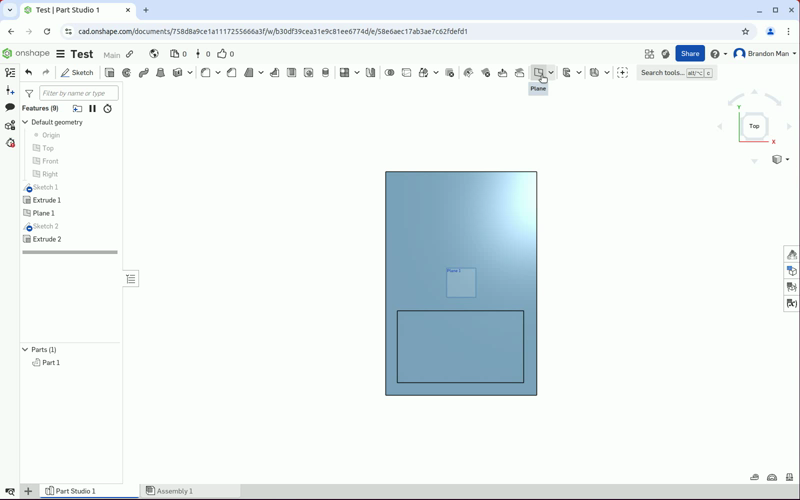
click(541, 75)
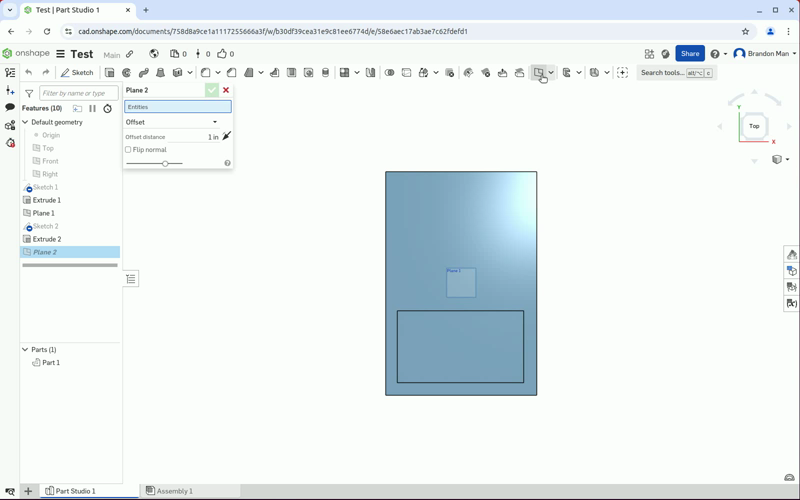
mouse_move(73, 150)
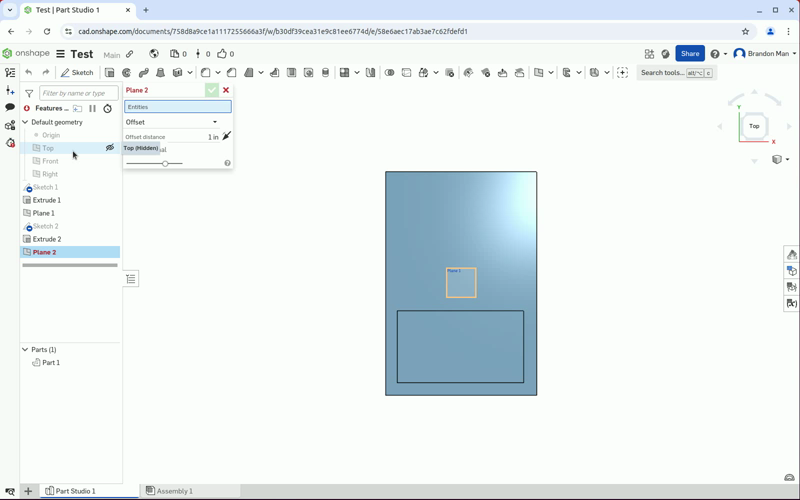
click(73, 150)
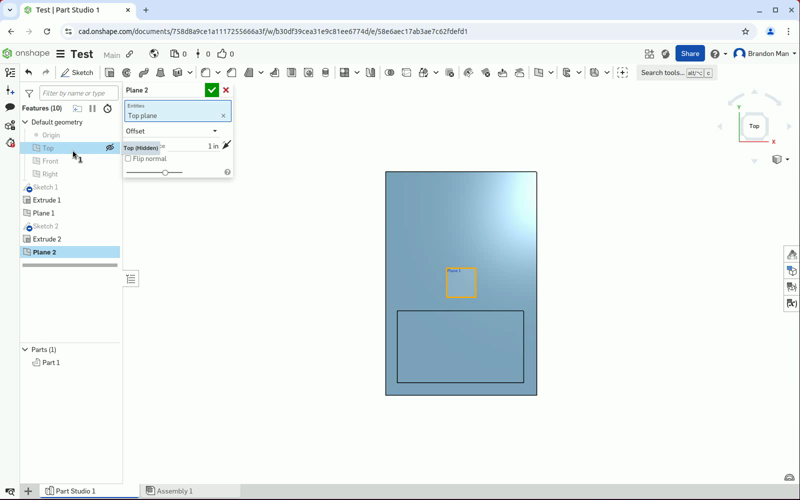
key(tab, 2)
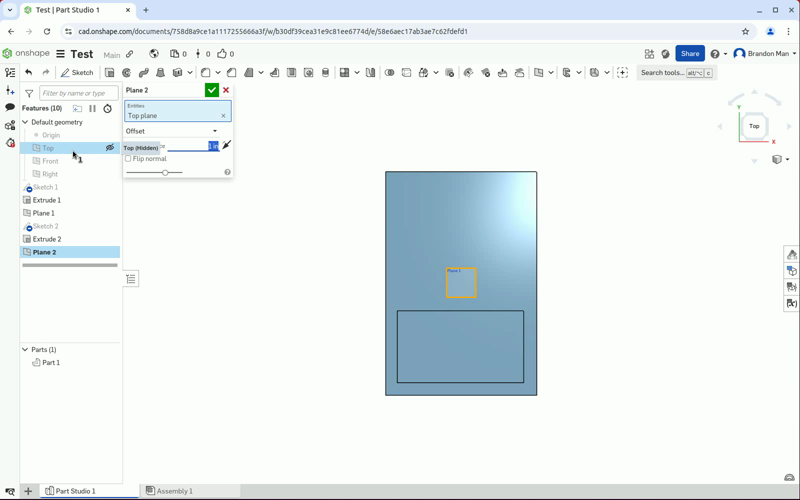
text(2.65)
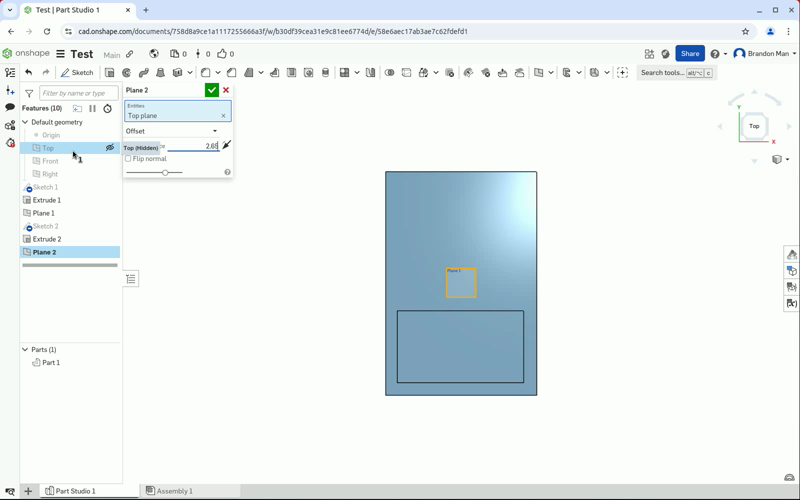
key(enter, 2)
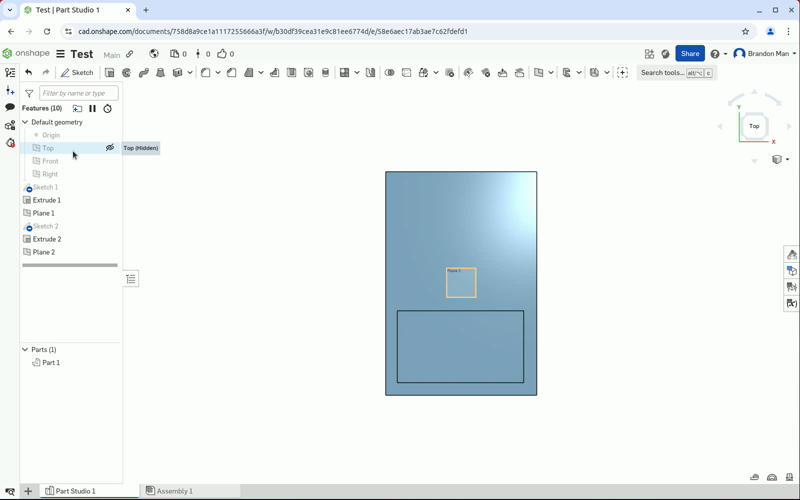
key(shift+s)
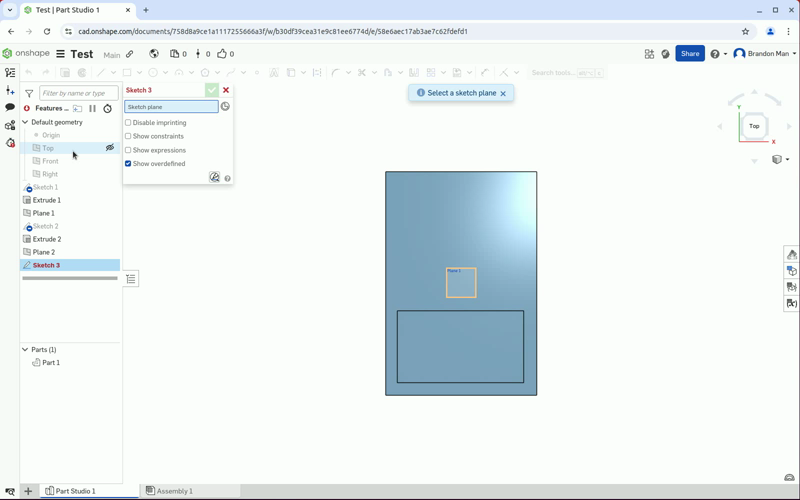
mouse_move(73, 254)
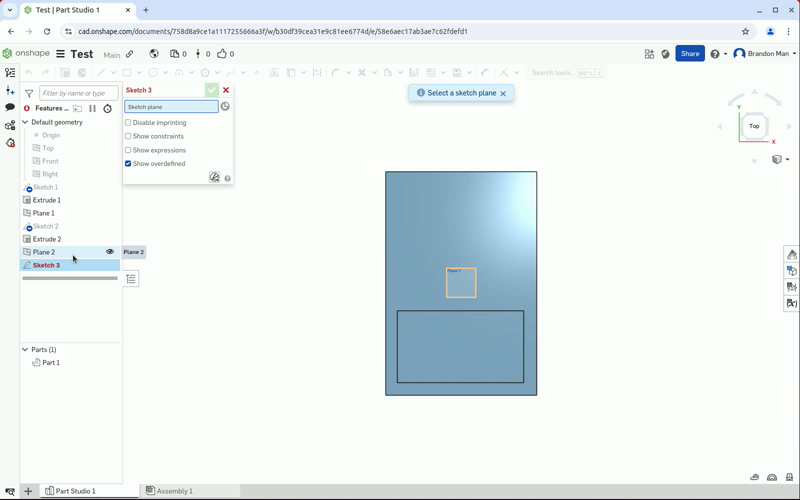
click(73, 254)
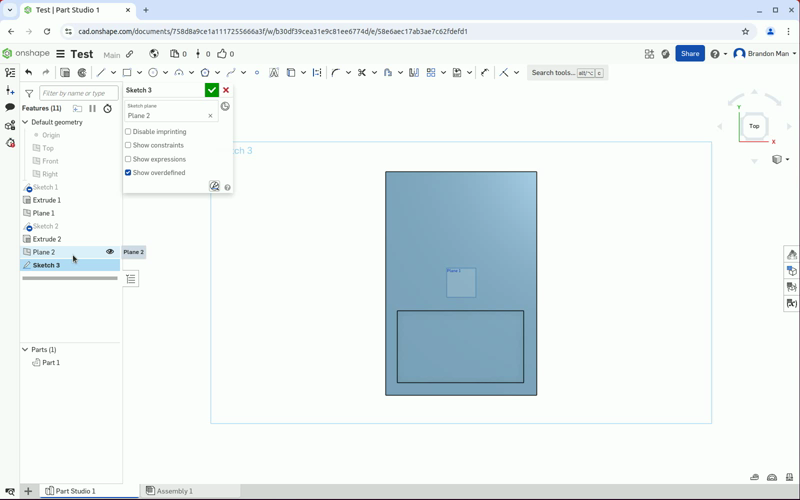
mouse_move(73, 352)
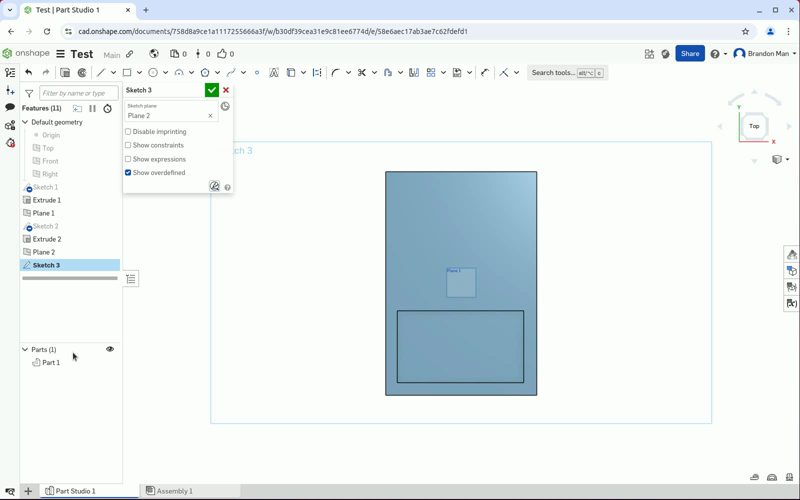
key(y)
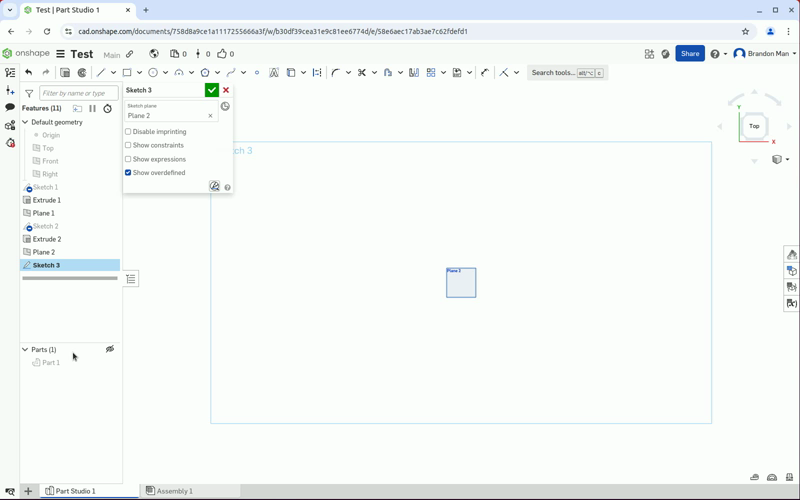
key(l)
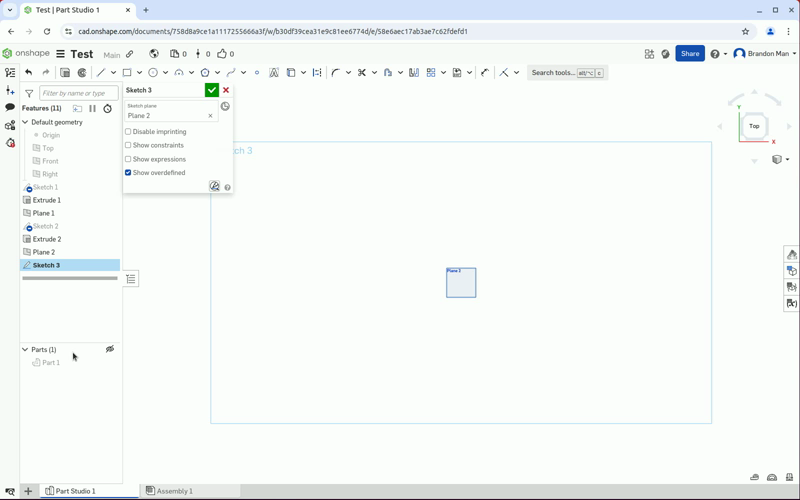
key_down(shift)
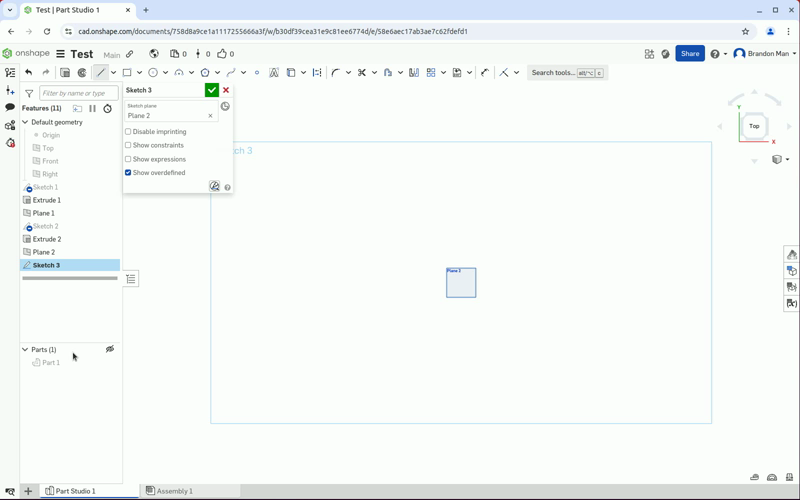
mouse_move(406, 369)
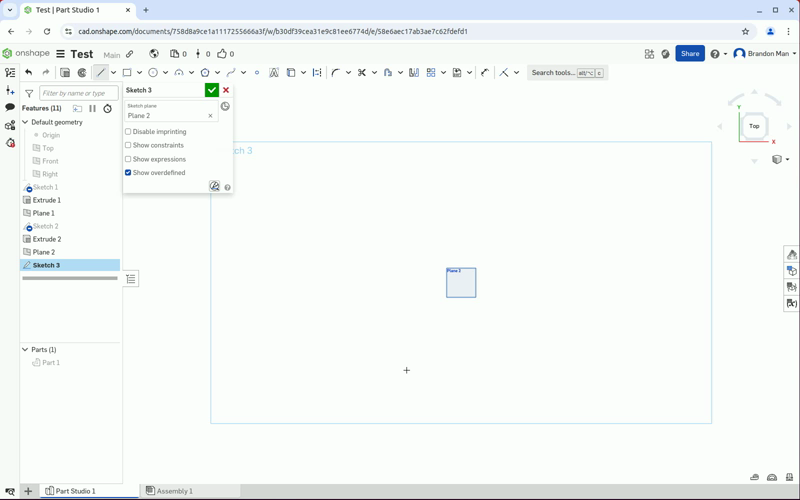
click(406, 369)
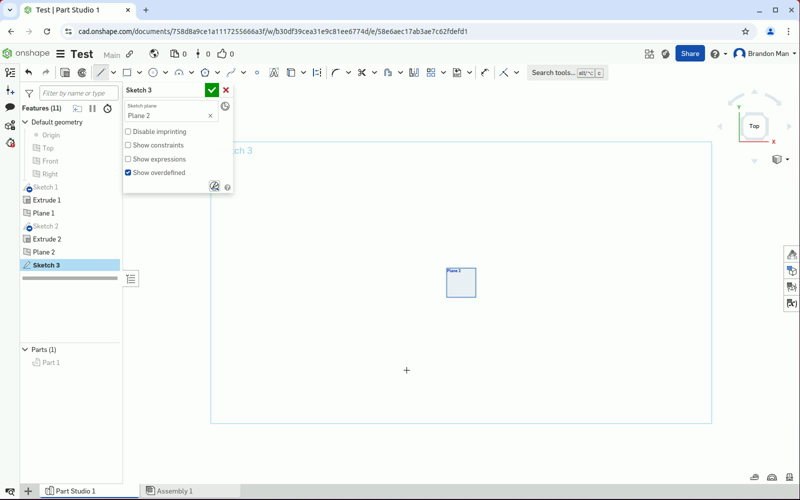
key_up(shift)
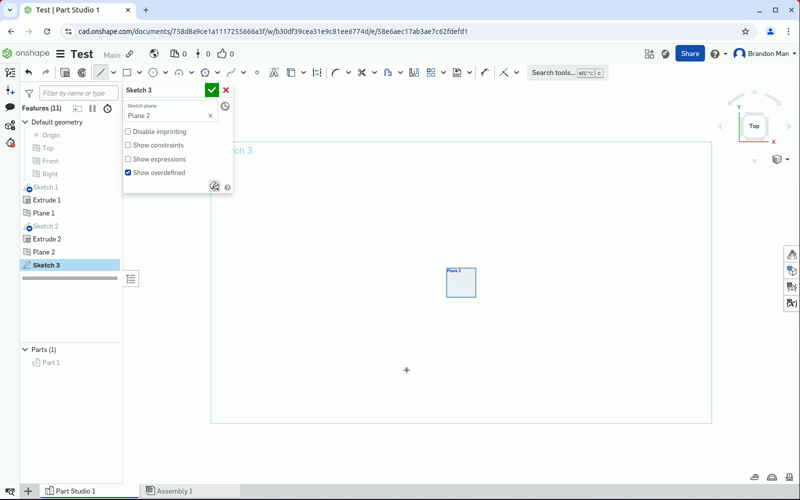
key_down(shift)
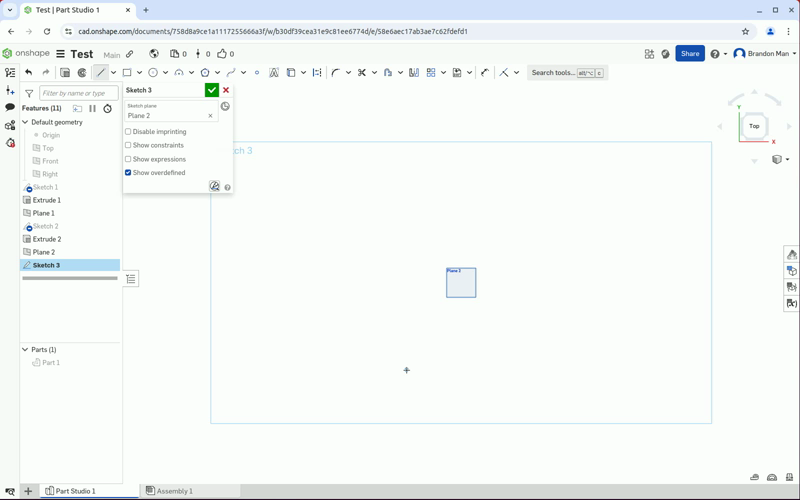
mouse_move(436, 369)
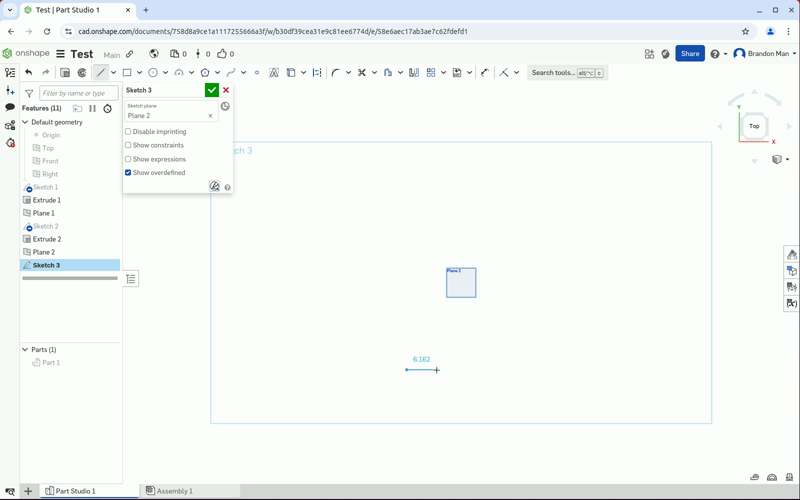
mouse_move(451, 369)
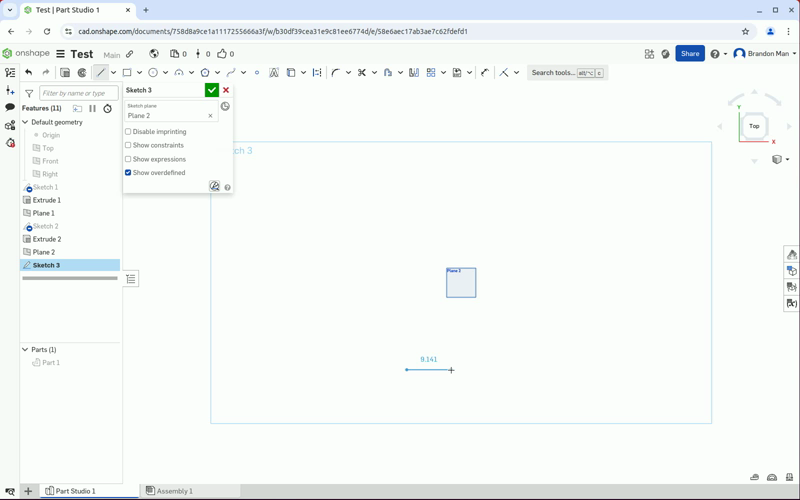
click(451, 369)
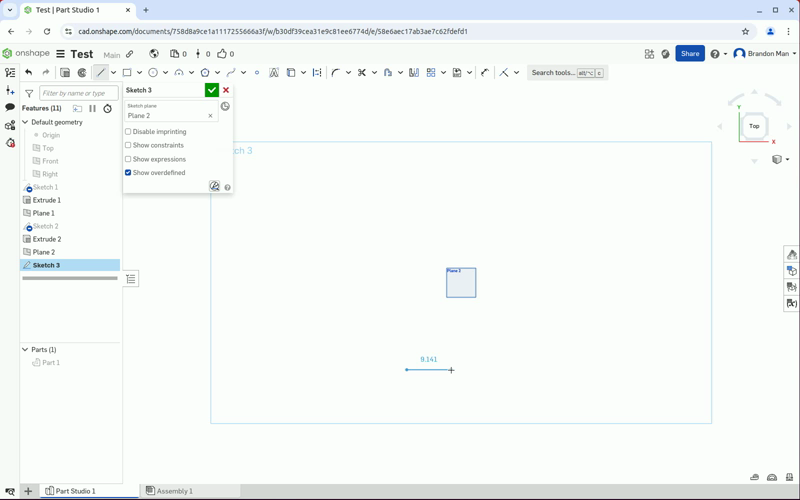
key_up(shift)
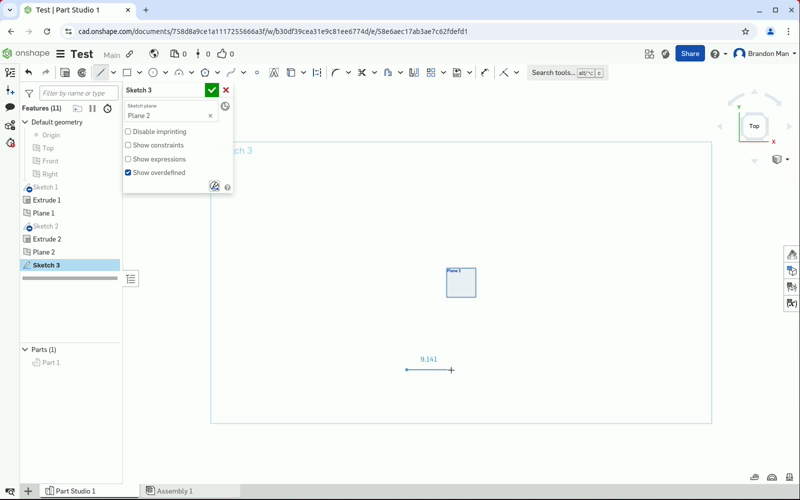
key_down(shift)
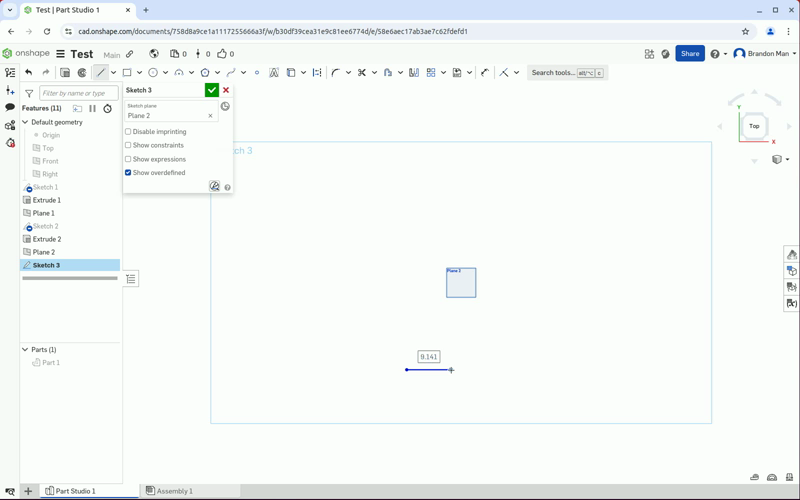
mouse_move(481, 369)
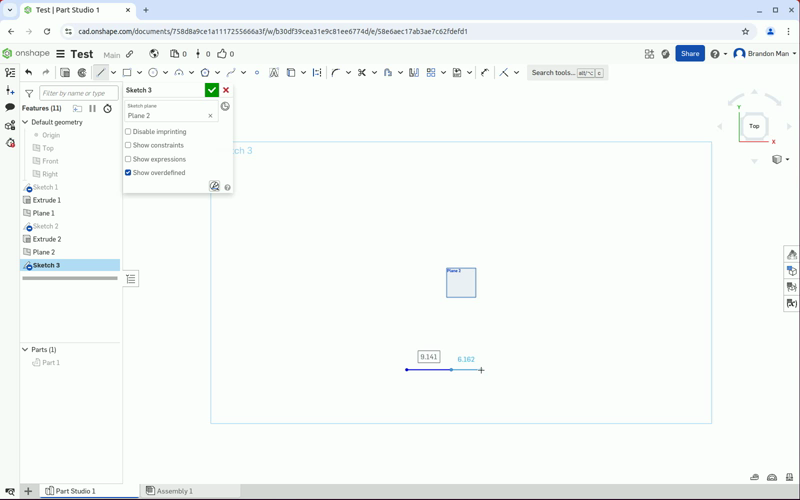
mouse_move(451, 324)
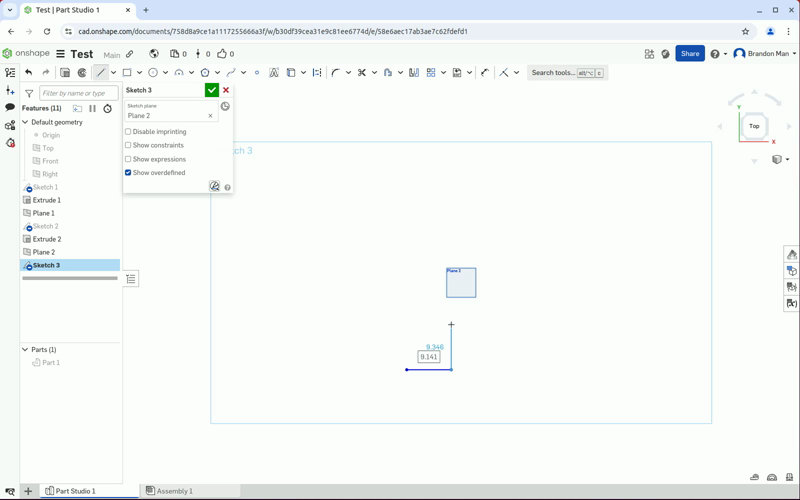
click(451, 324)
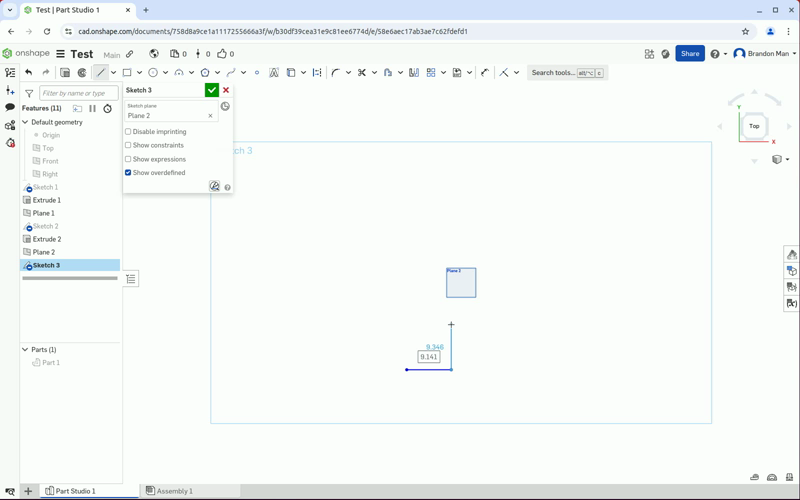
key_up(shift)
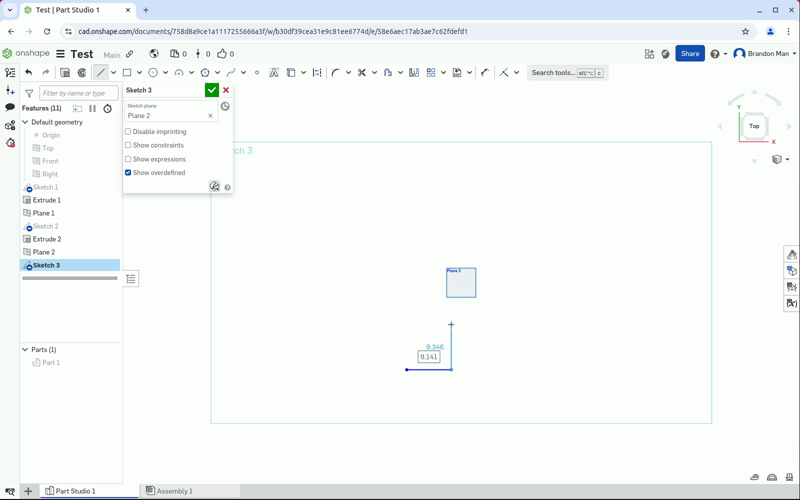
key_down(shift)
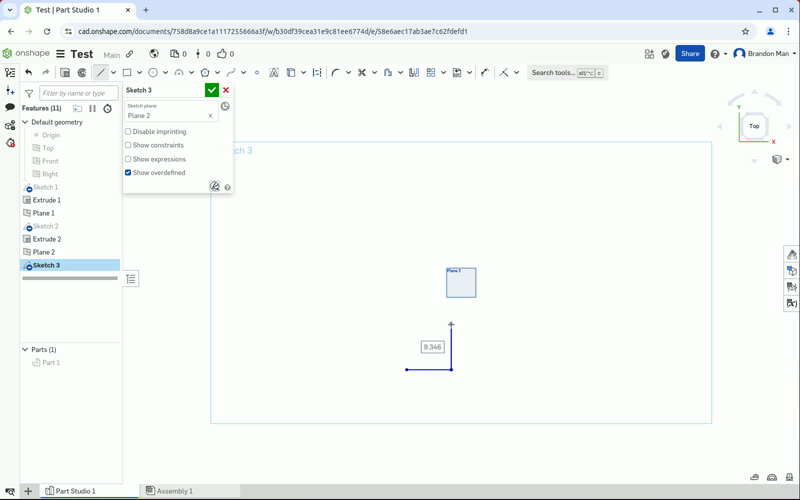
mouse_move(481, 324)
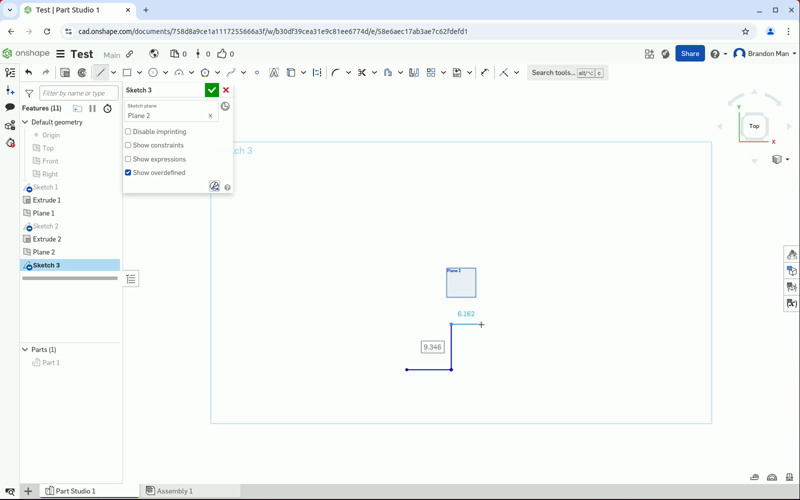
mouse_move(406, 324)
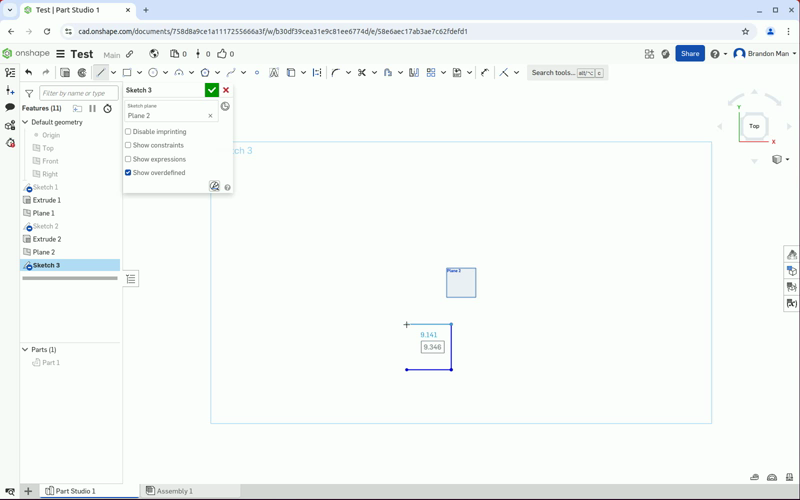
click(406, 324)
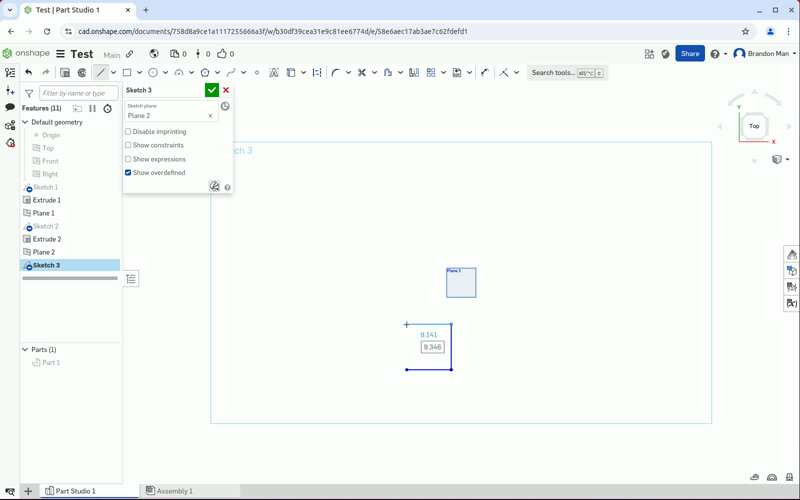
key_up(shift)
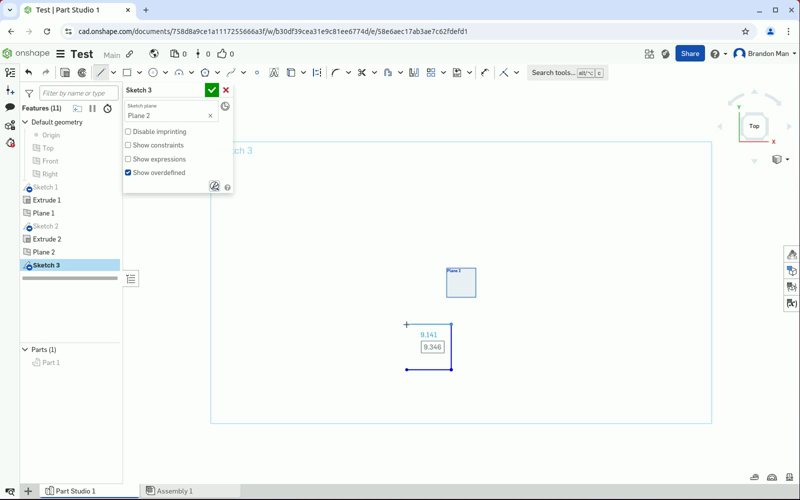
mouse_move(436, 324)
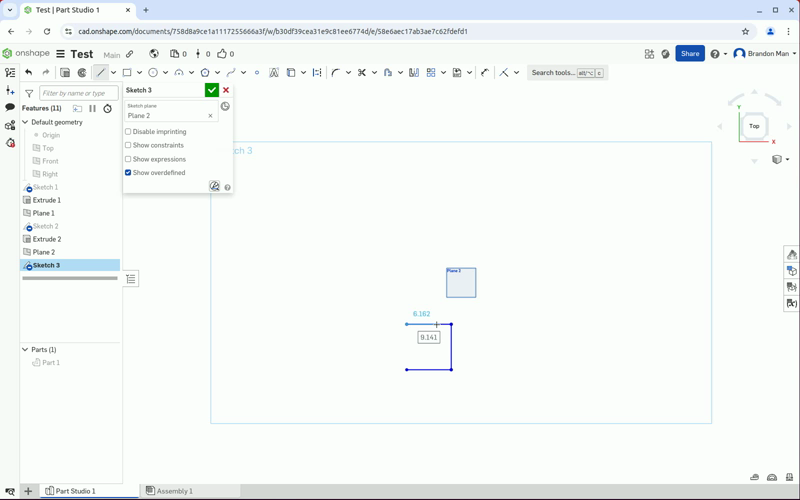
key_down(shift)
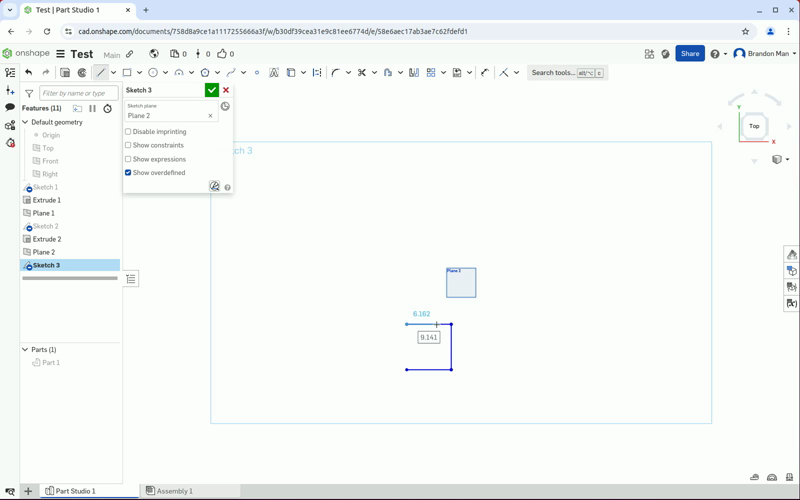
mouse_move(406, 369)
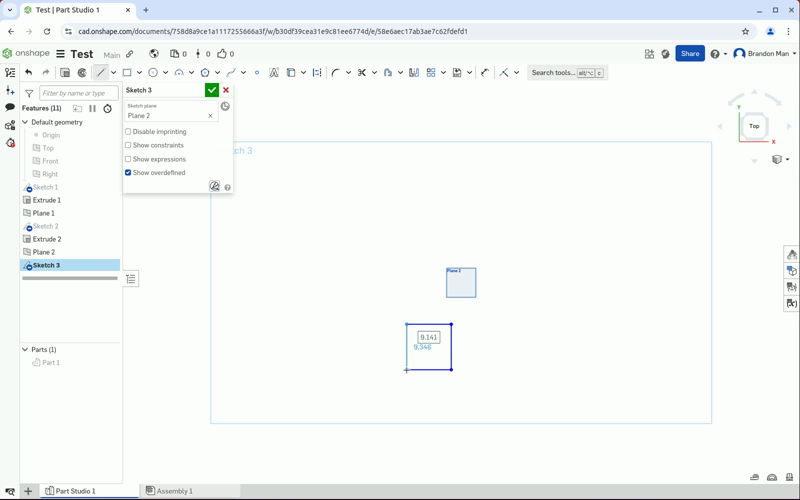
key_up(shift)
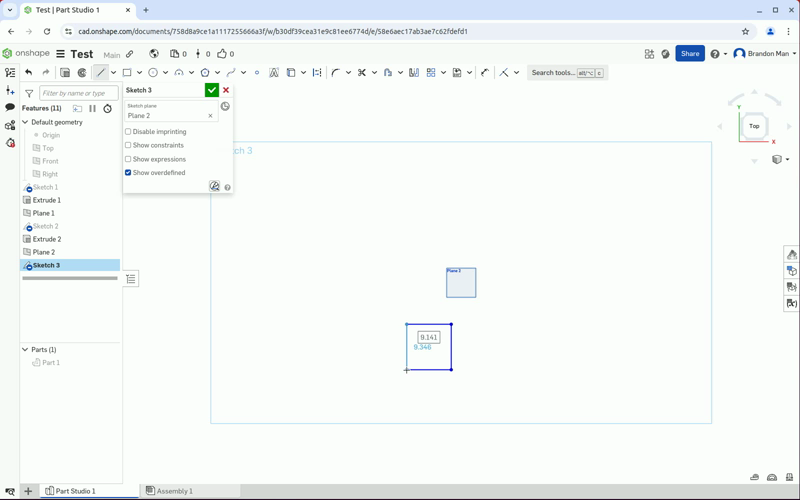
click(406, 369)
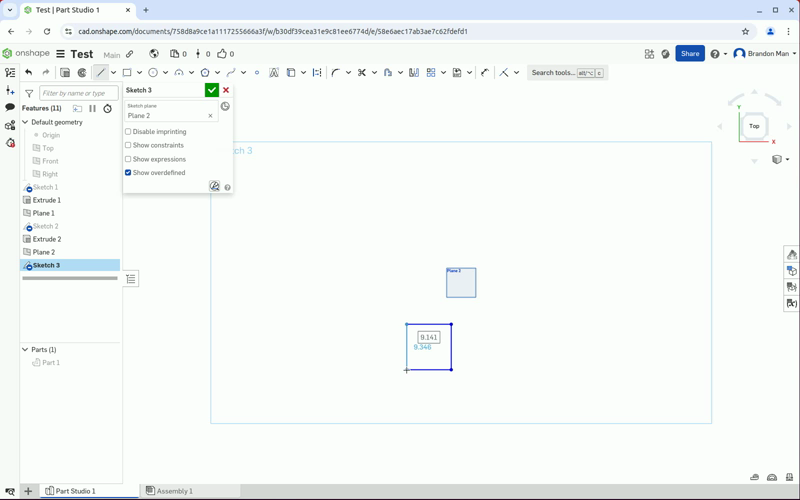
key(esc)
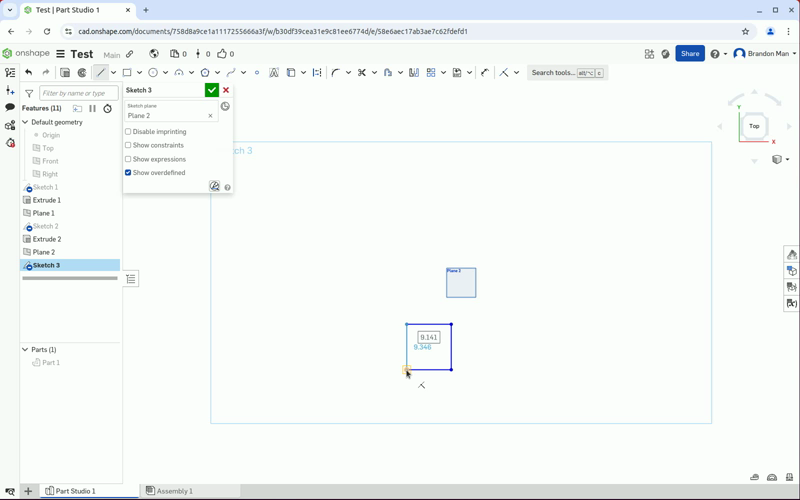
mouse_move(414, 353)
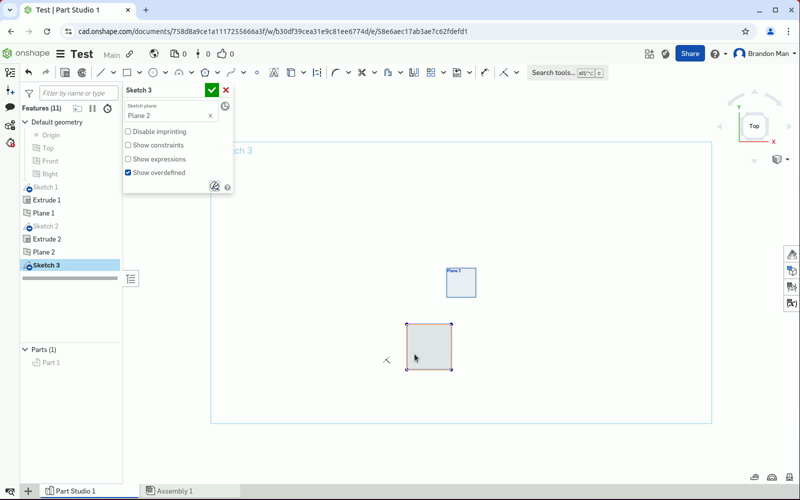
click(414, 353)
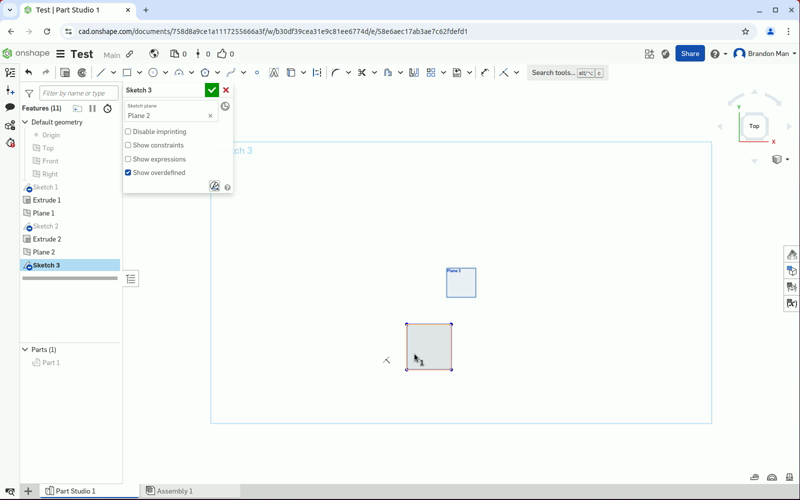
mouse_move(73, 352)
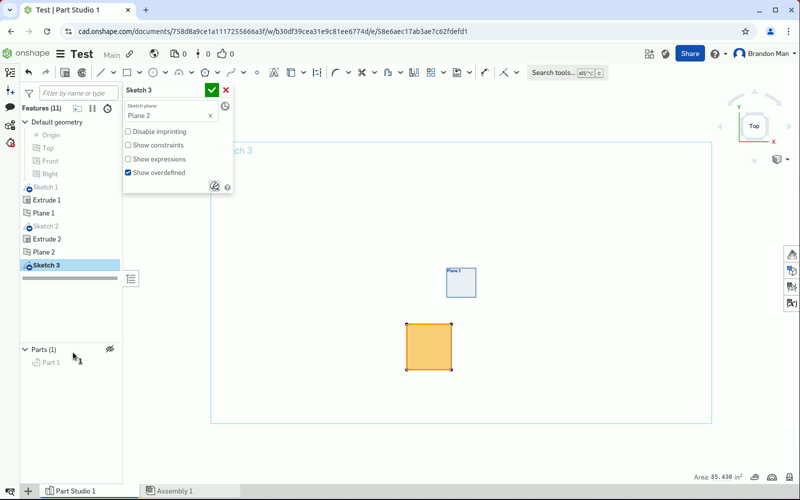
key(shift+y)
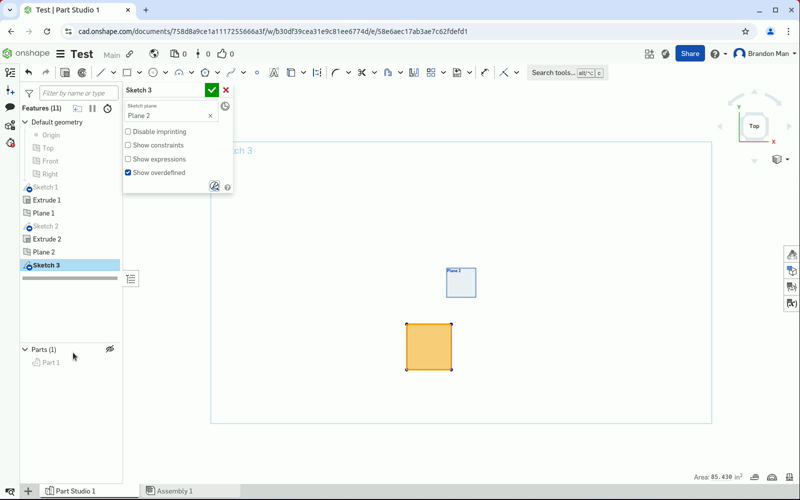
key(shift+e)
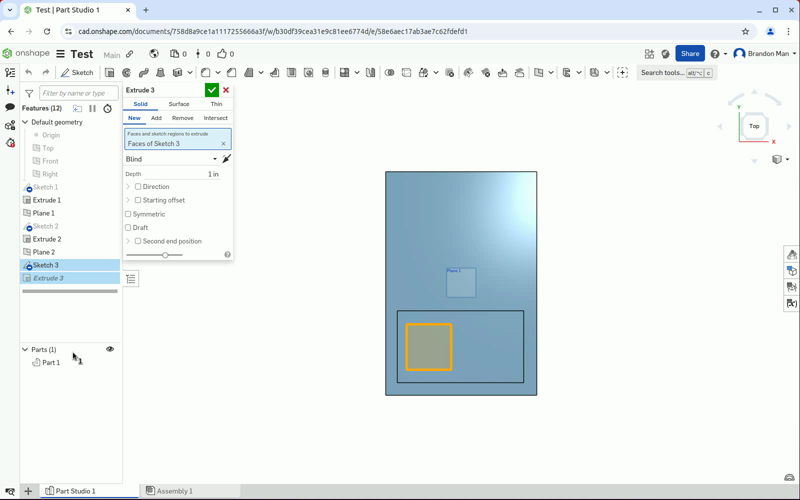
mouse_move(143, 106)
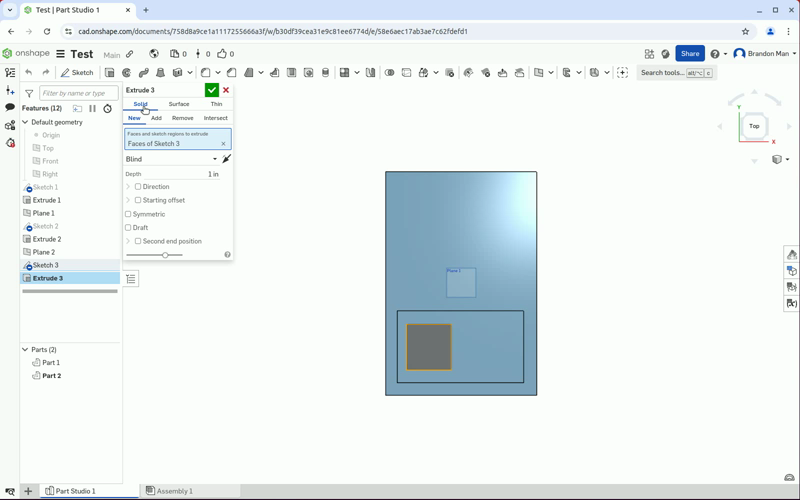
click(143, 106)
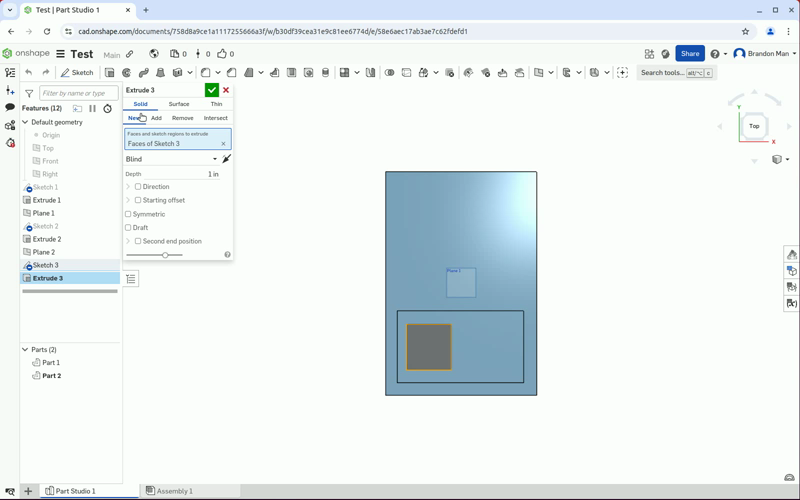
mouse_move(137, 120)
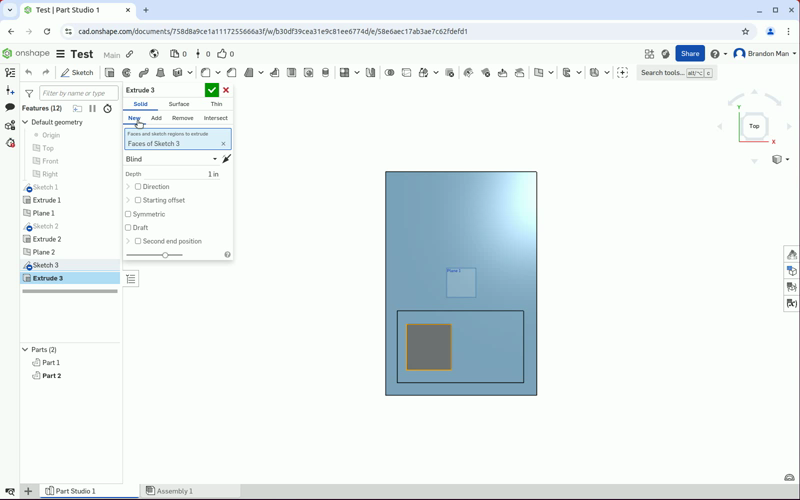
click(137, 120)
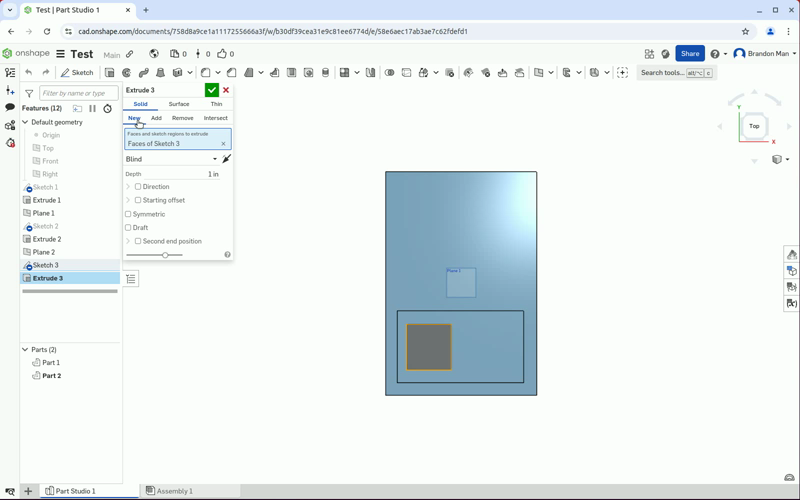
key(tab, 4)
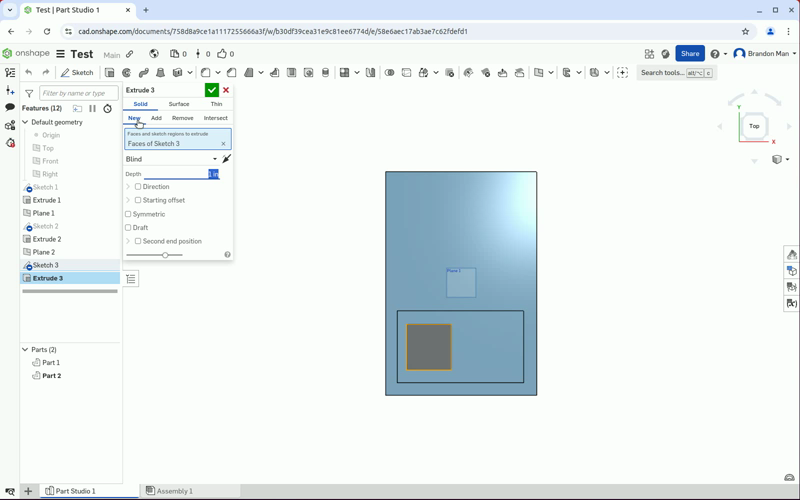
text(7.943)
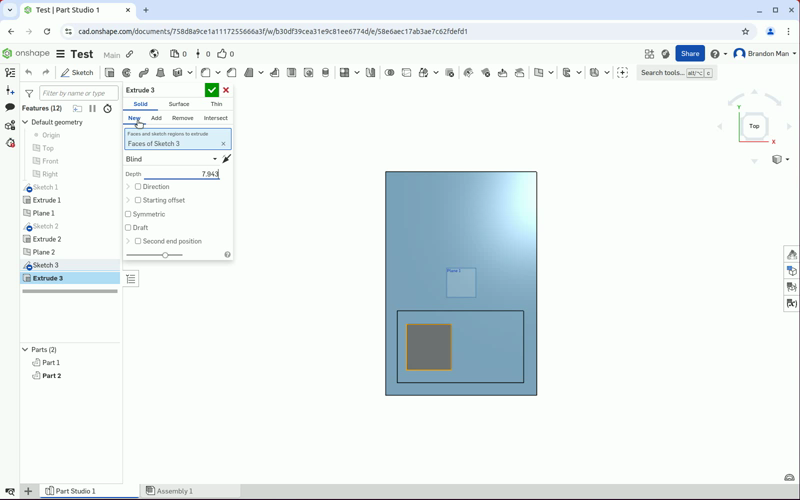
key(enter)
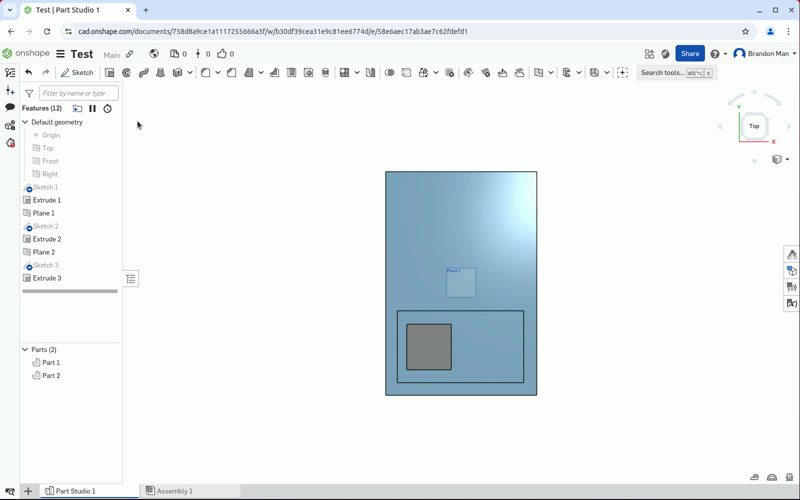
key(shift+h)
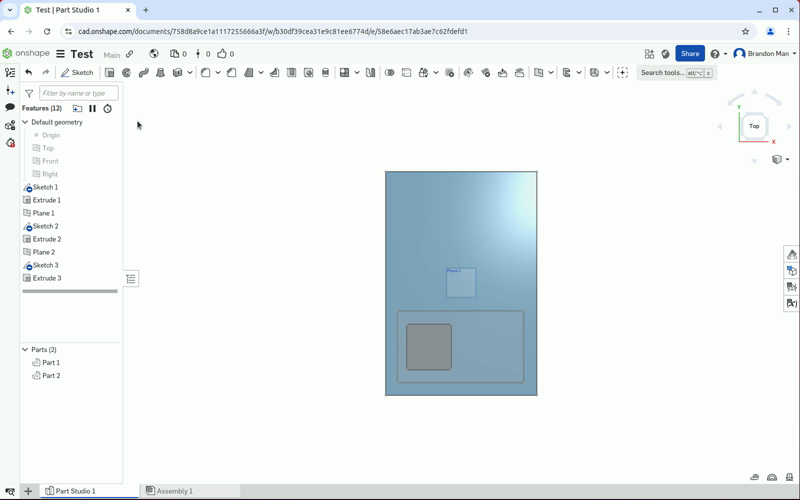
key(shift+h)
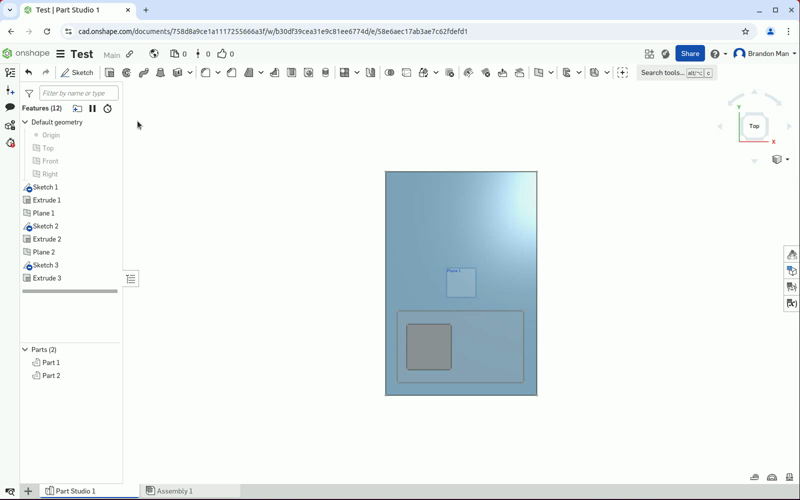
key(shift+7)
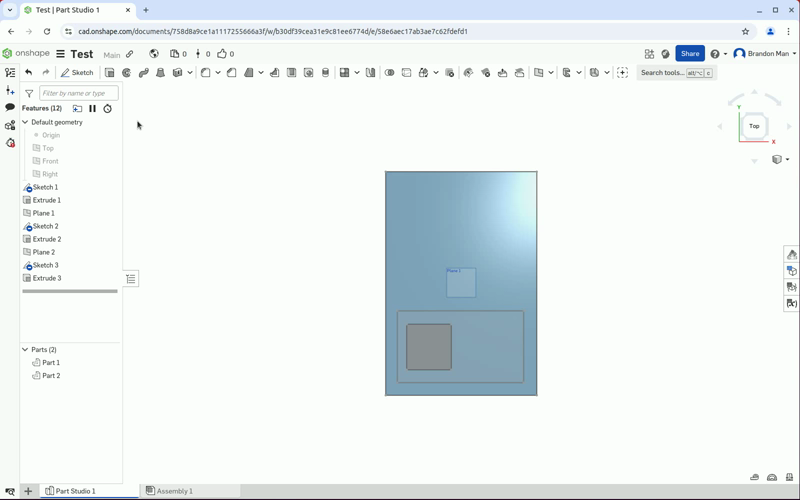
key(up, 3)
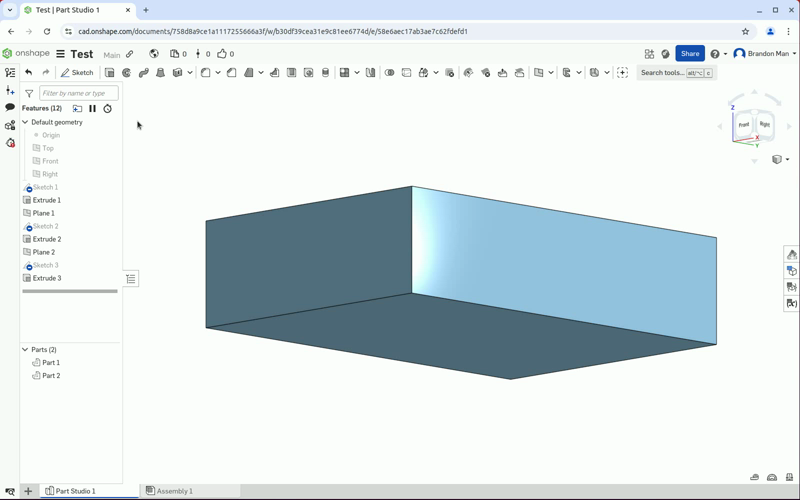
key(left, 3)
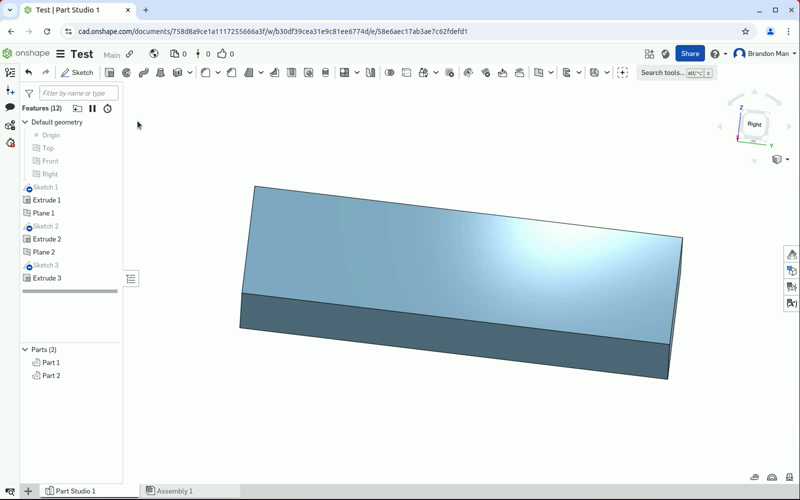
key(right, 3)
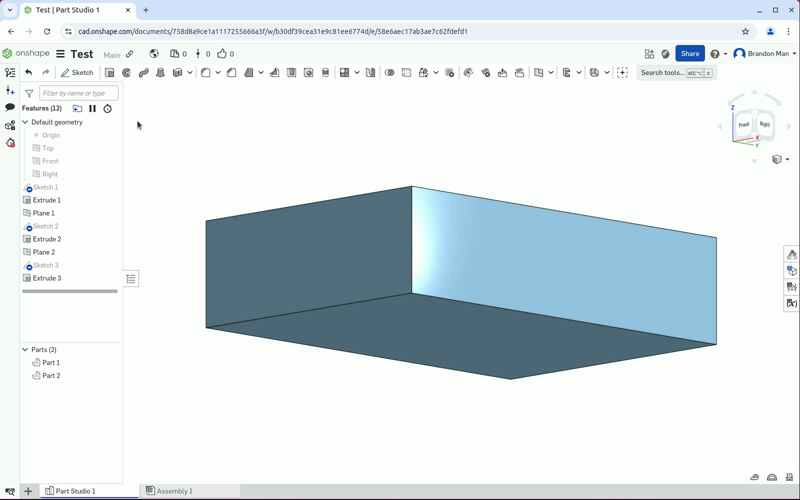
key(down, 3)
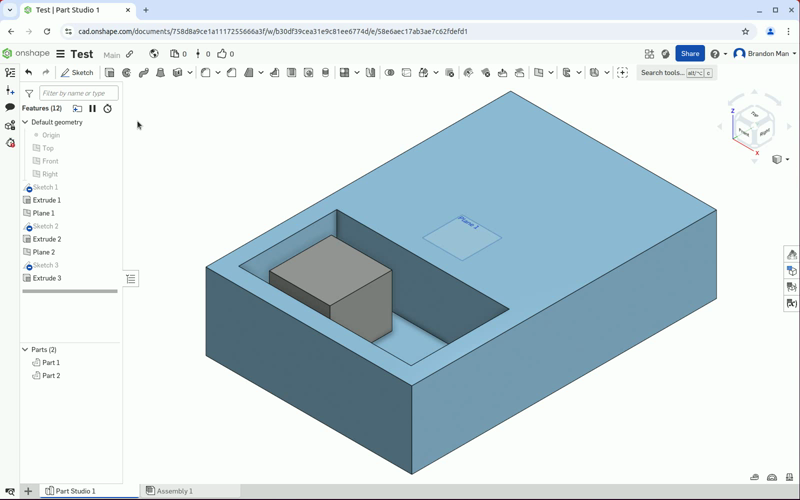
mouse_move(73, 189)
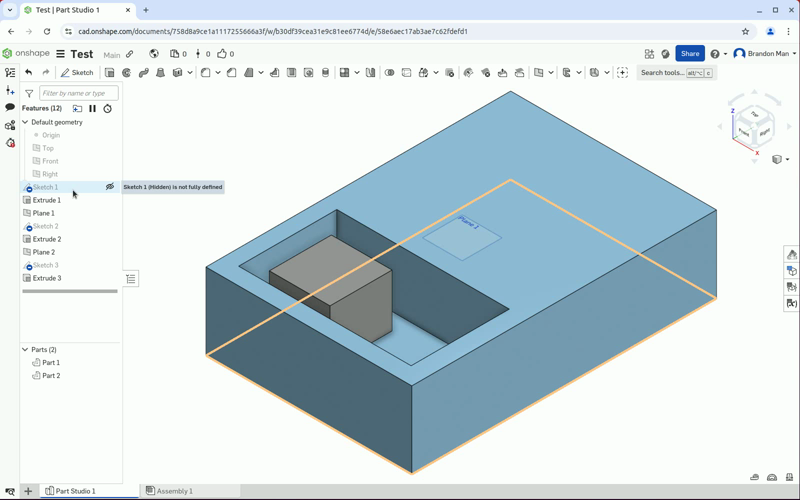
click(73, 189)